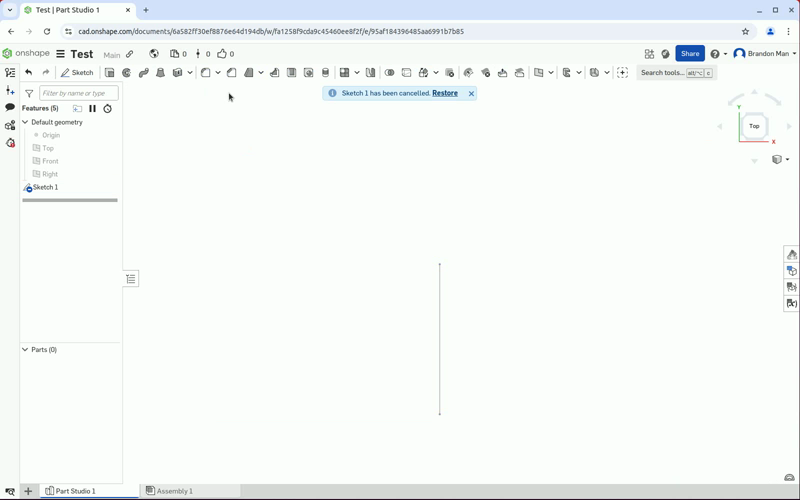
key(shift+h)
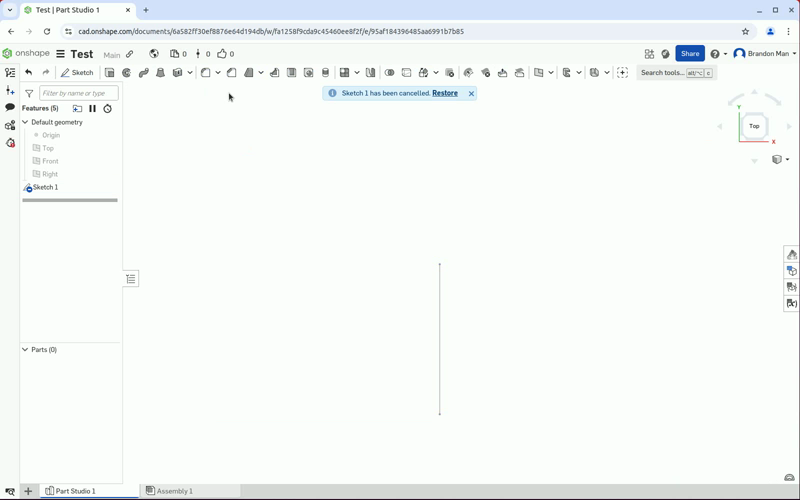
key(shift+s)
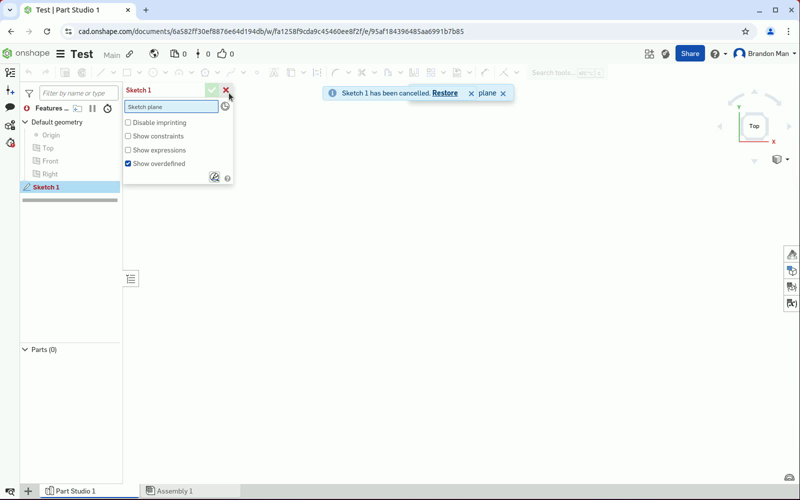
mouse_move(73, 150)
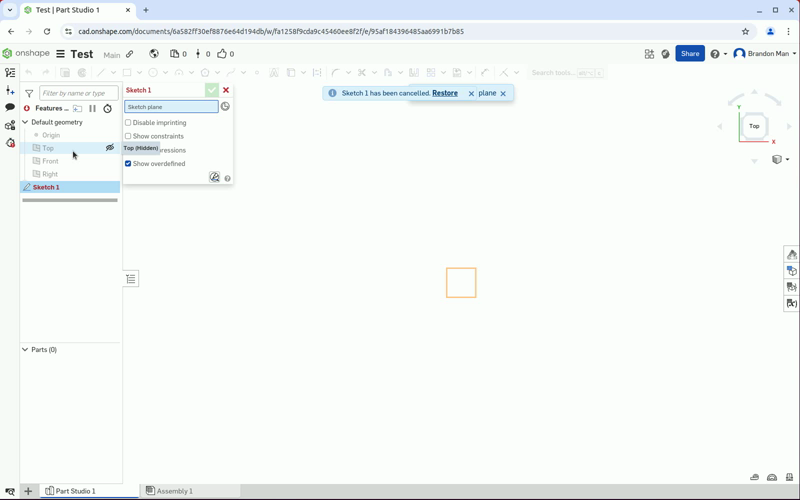
click(73, 150)
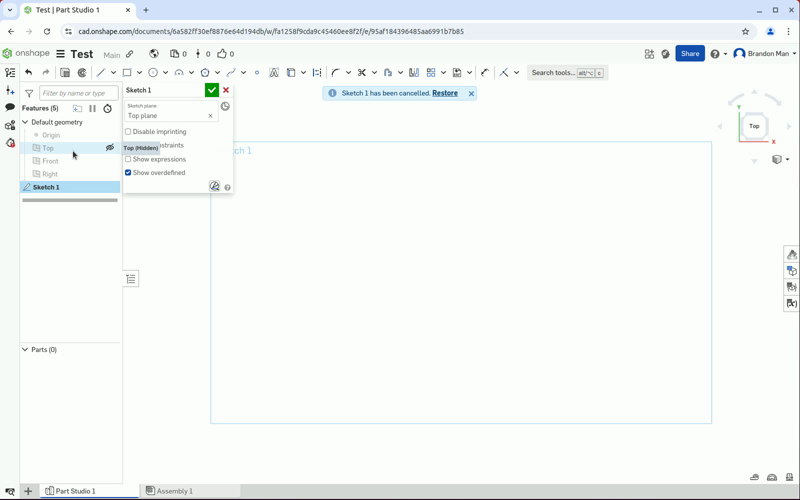
mouse_move(73, 352)
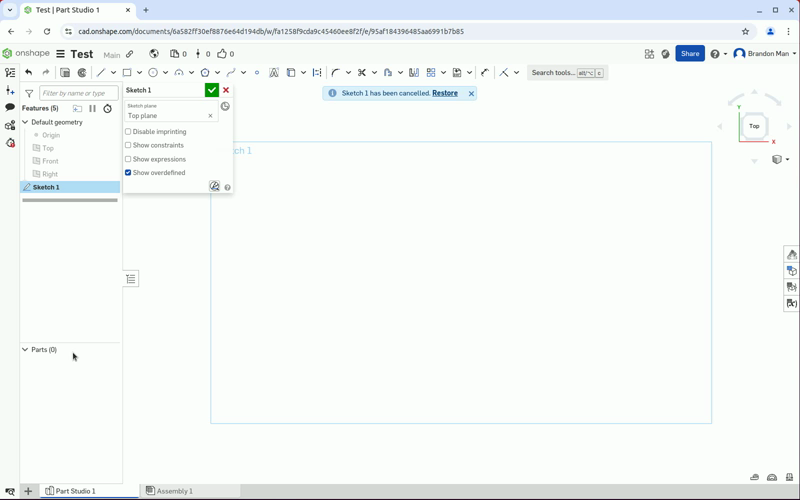
key(y)
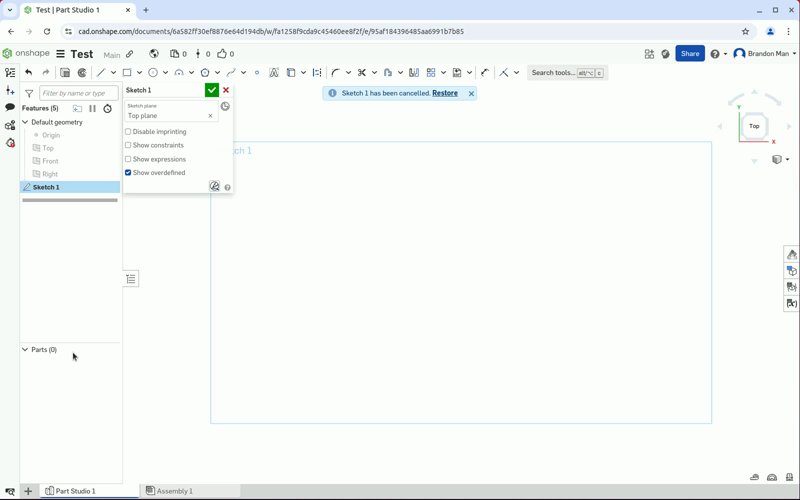
key(l)
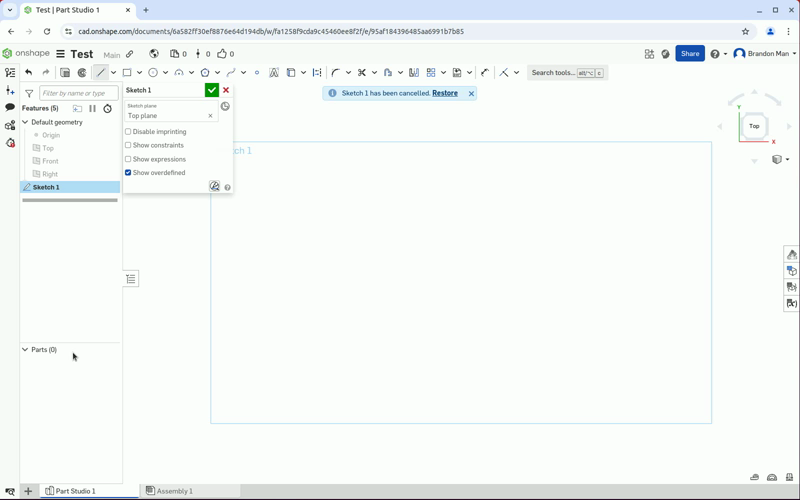
key_down(shift)
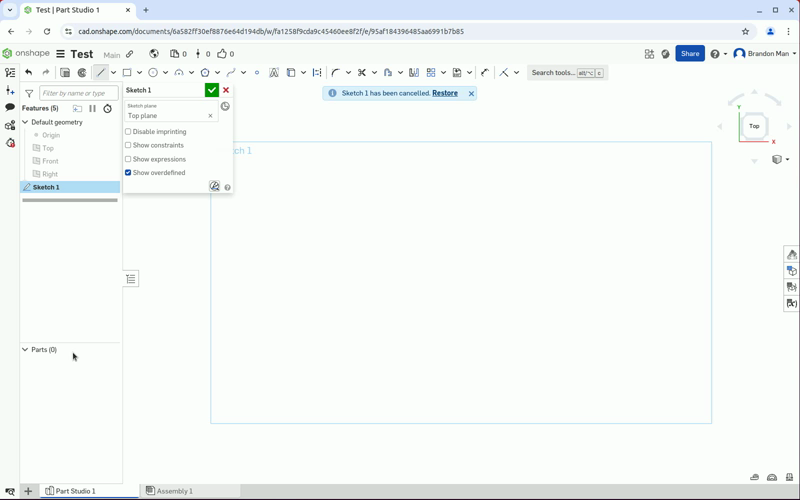
mouse_move(397, 282)
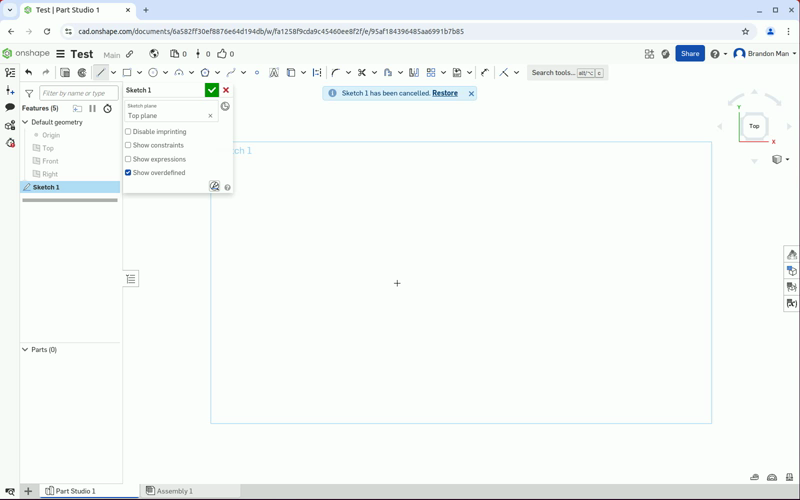
click(397, 282)
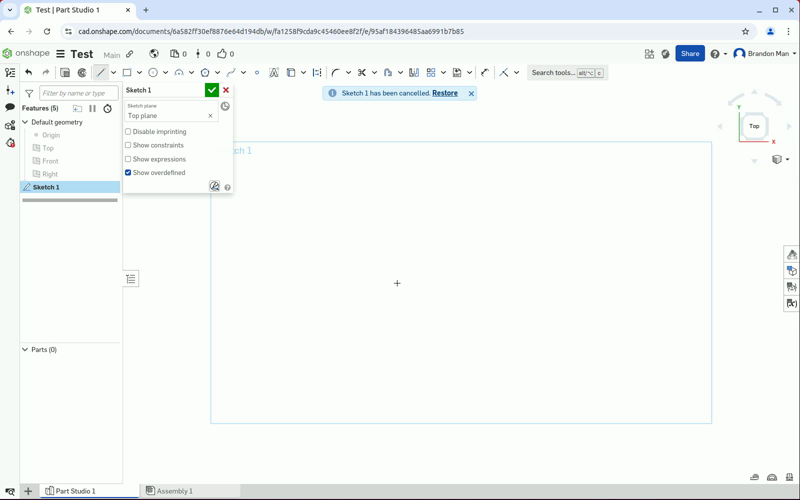
key_up(shift)
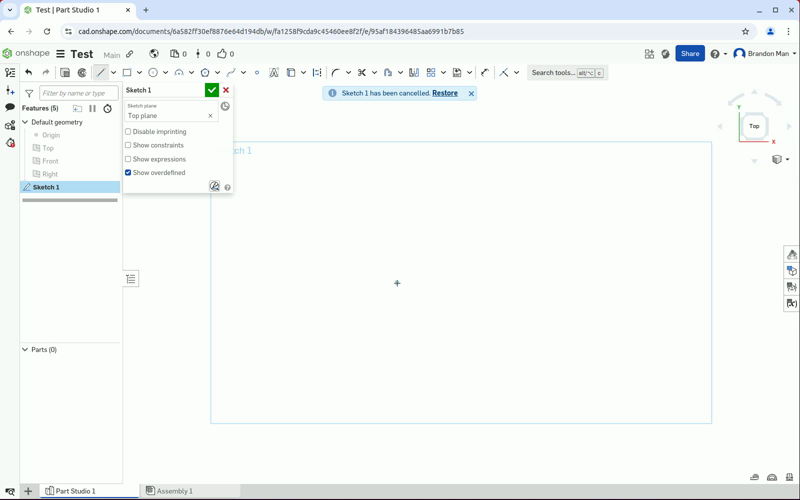
key_down(shift)
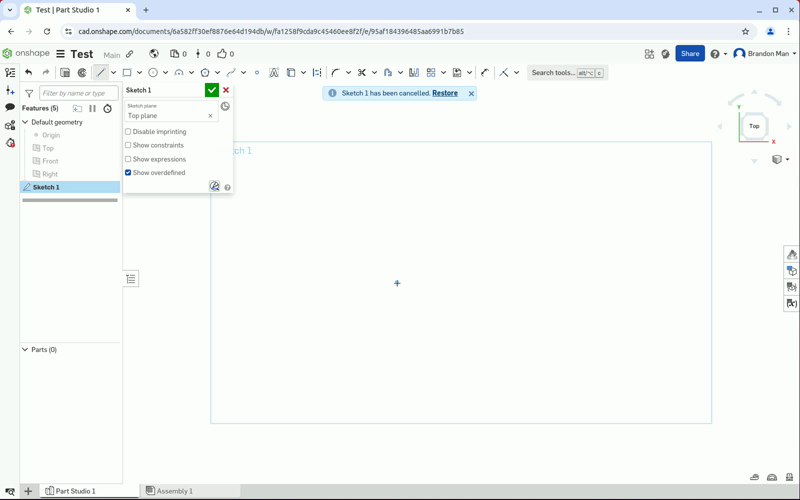
mouse_move(547, 282)
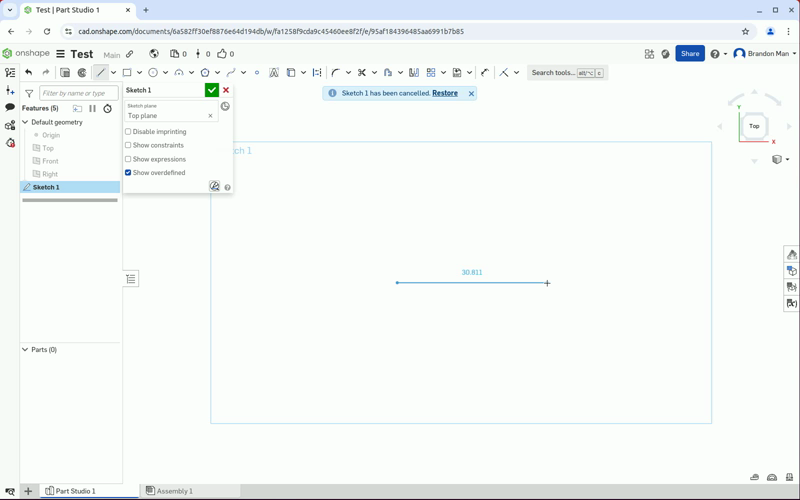
click(547, 282)
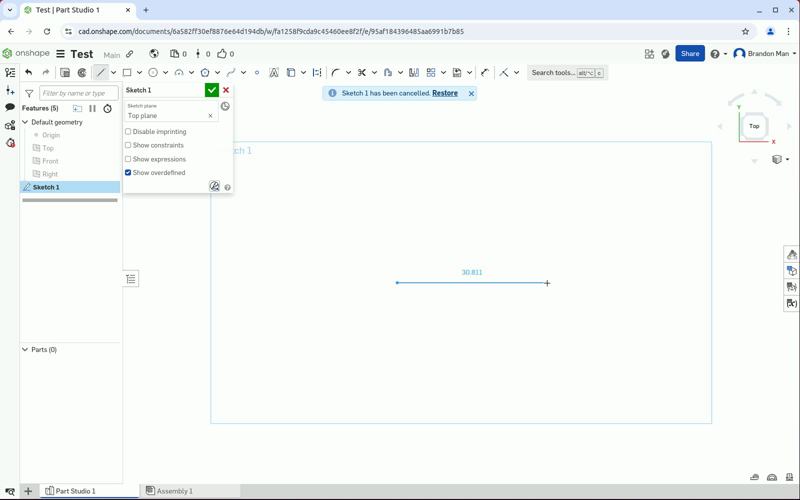
key_up(shift)
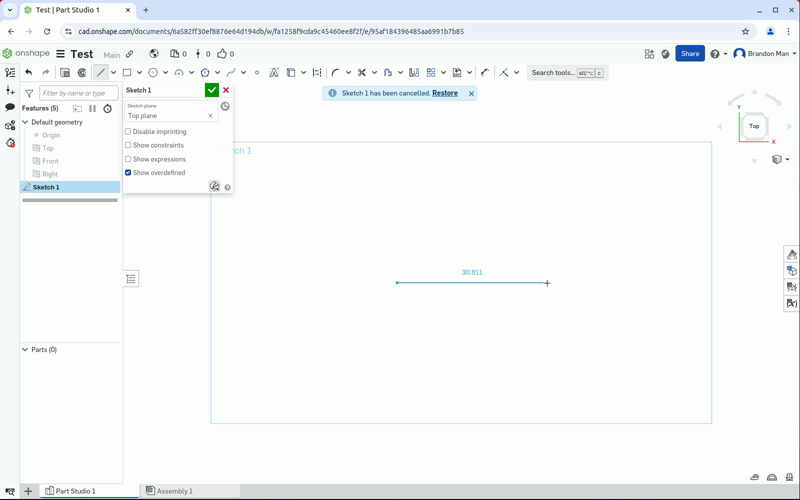
key_down(shift)
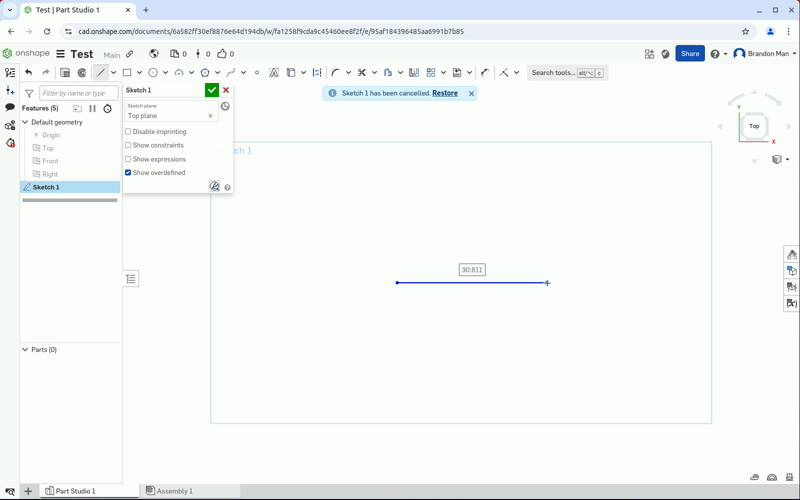
mouse_move(547, 170)
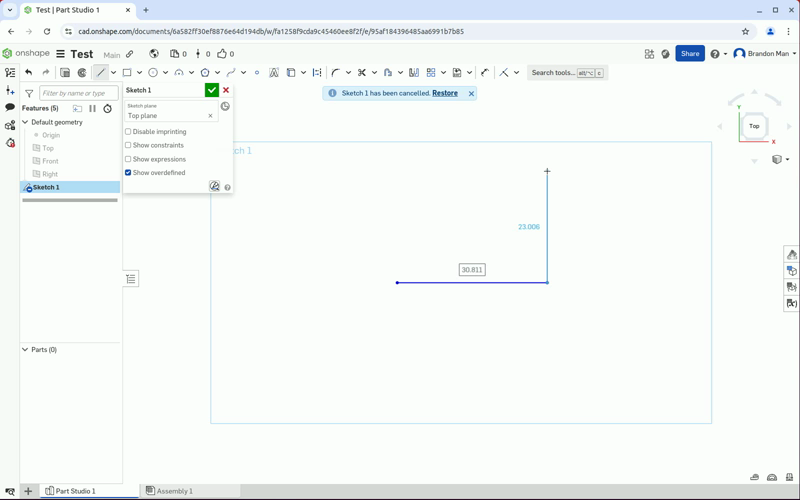
click(547, 170)
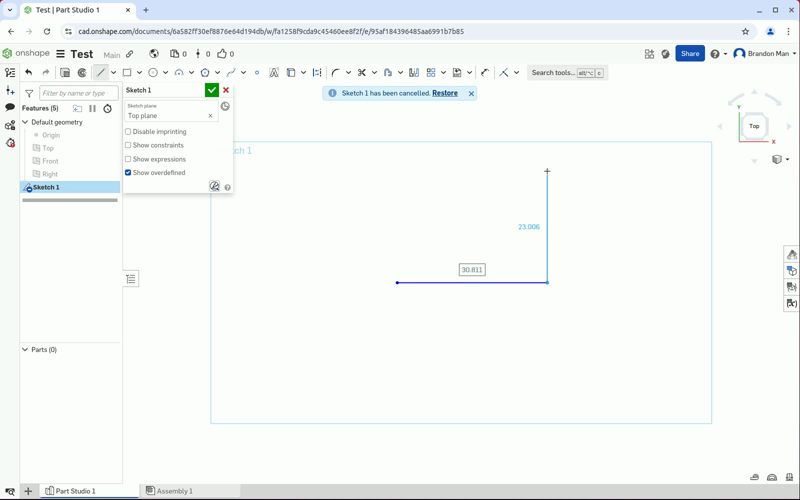
key_up(shift)
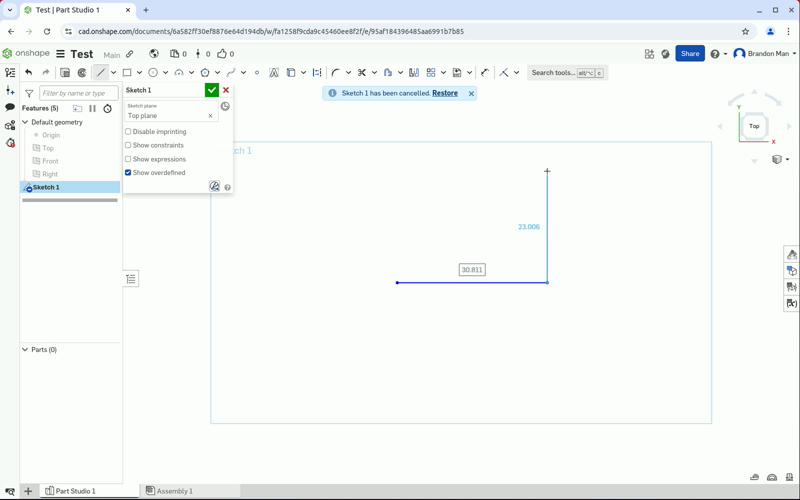
key_down(shift)
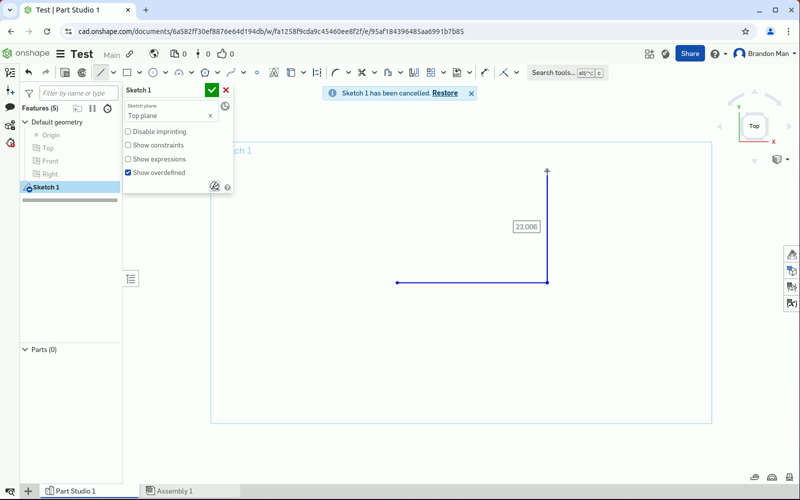
mouse_move(397, 170)
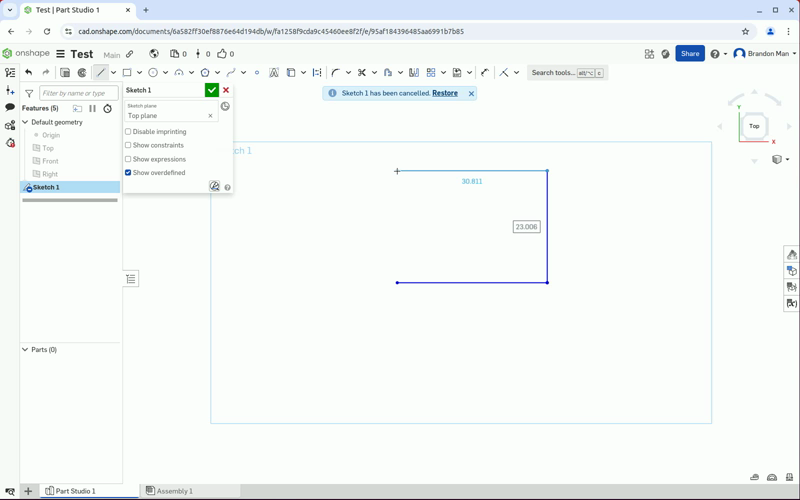
click(397, 170)
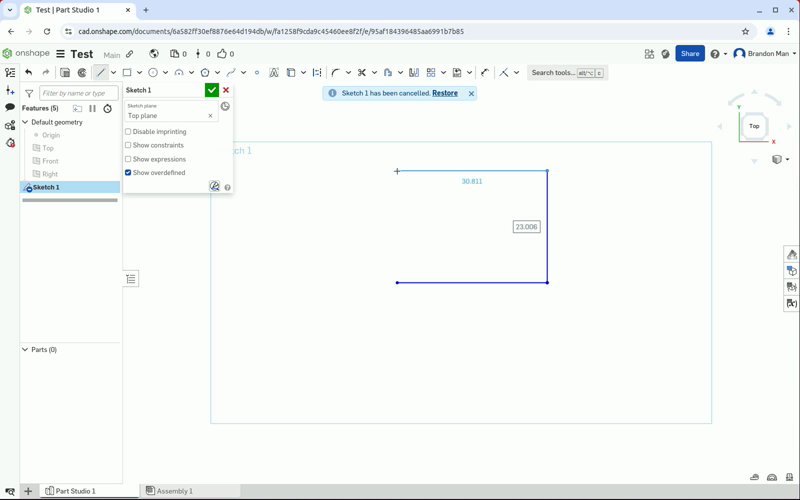
key_up(shift)
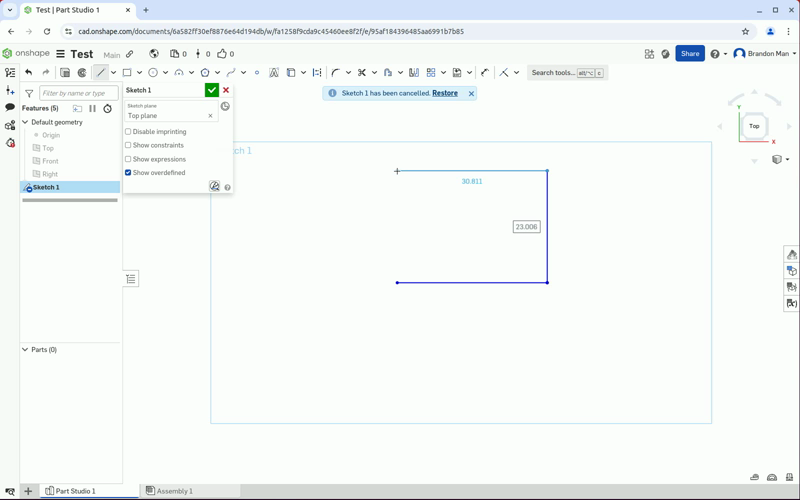
key_down(shift)
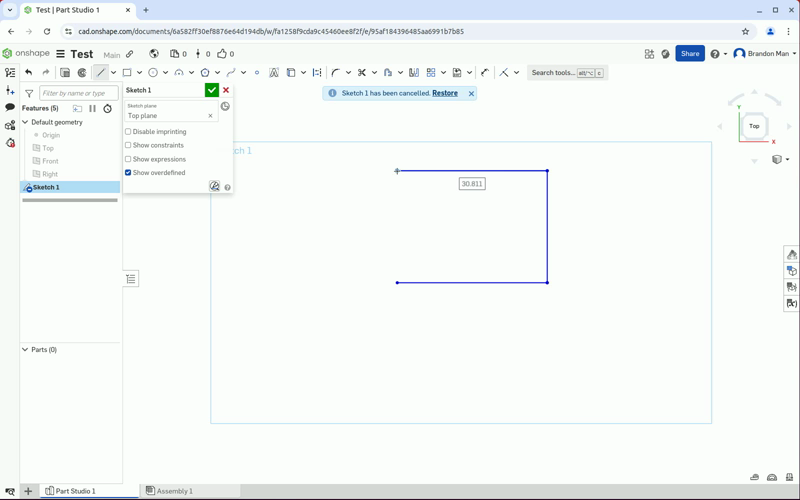
mouse_move(397, 282)
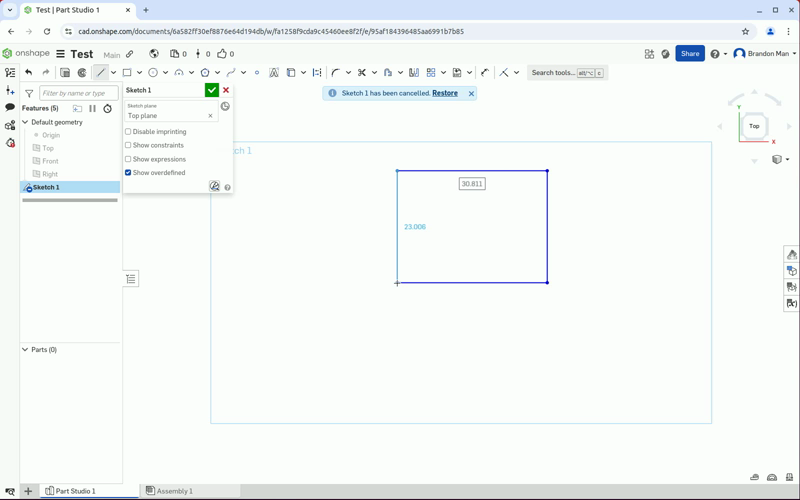
key_up(shift)
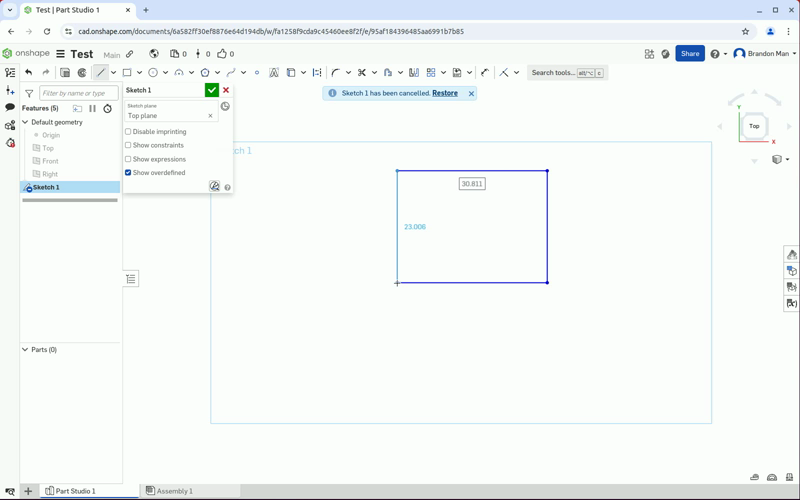
click(397, 282)
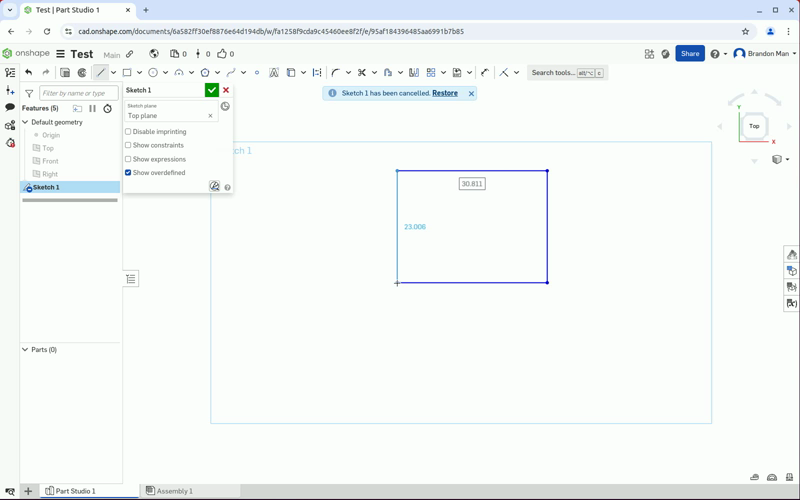
key(esc)
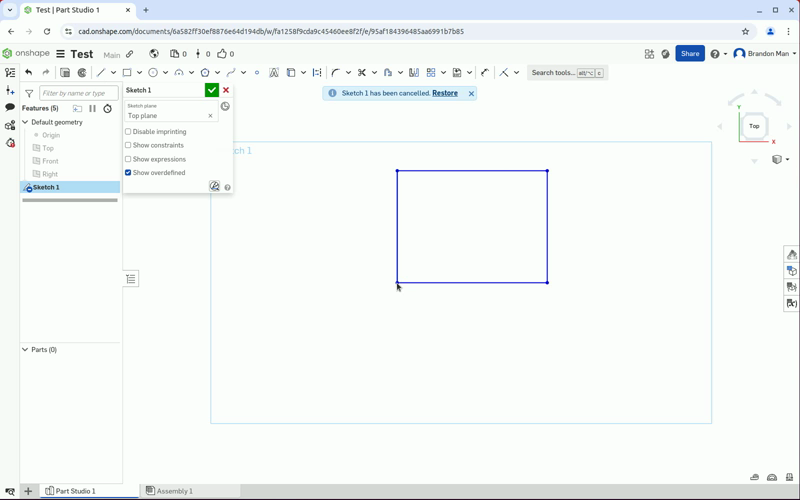
mouse_move(504, 265)
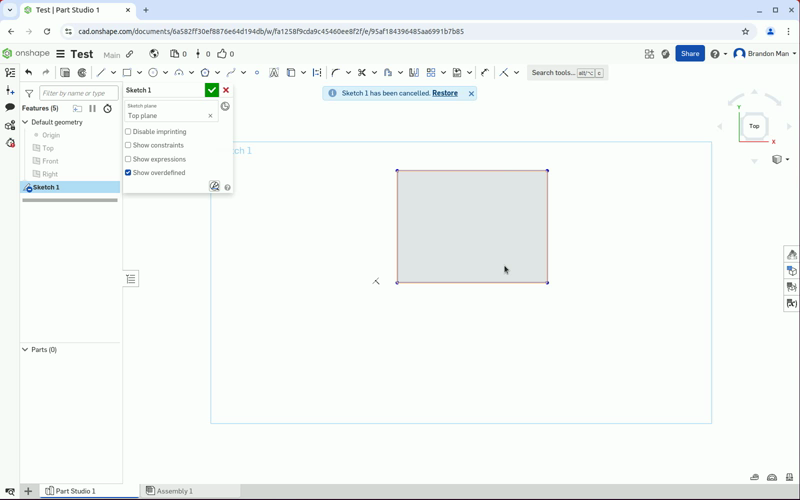
click(504, 265)
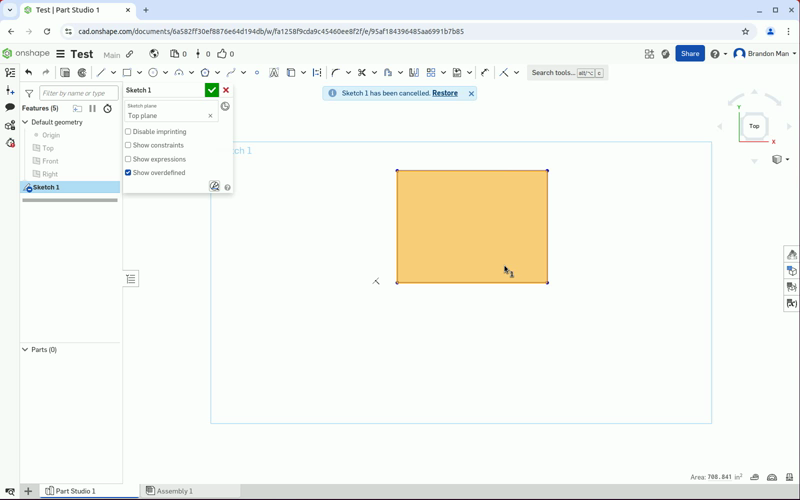
mouse_move(73, 352)
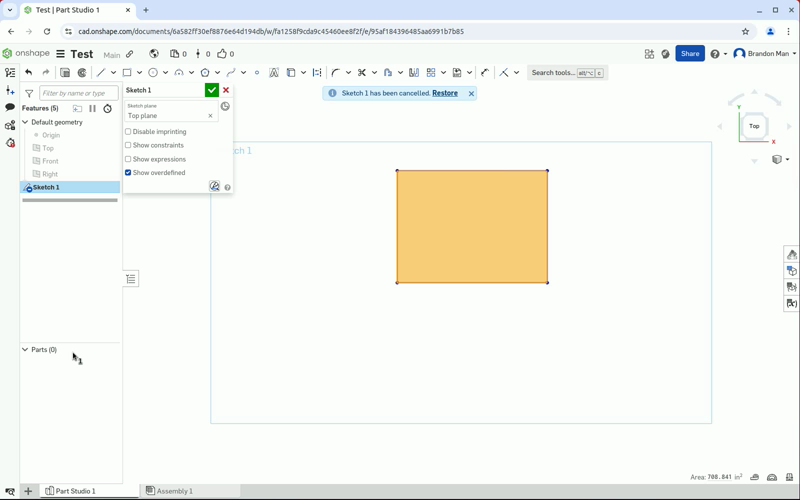
key(shift+y)
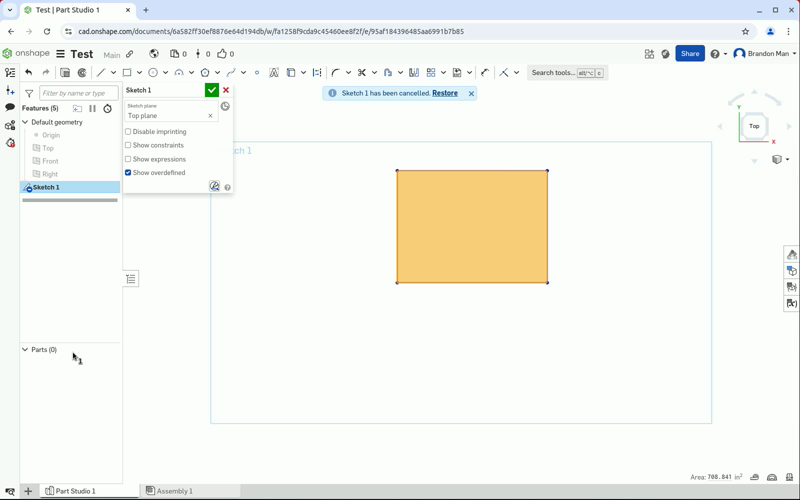
key(shift+e)
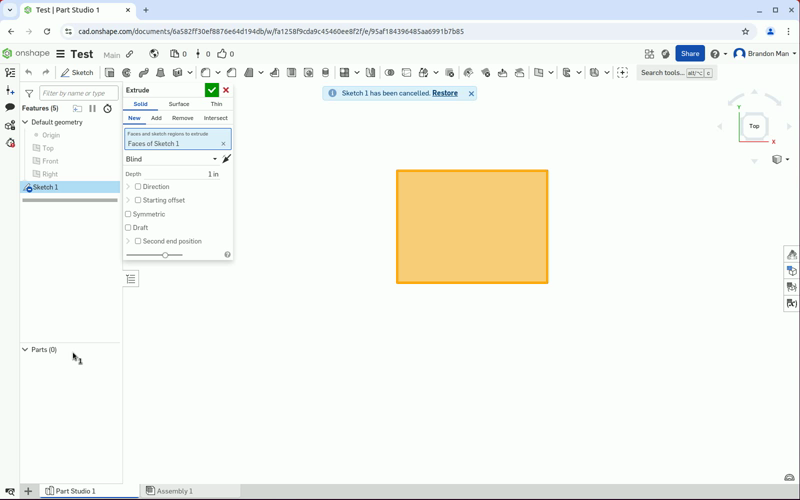
mouse_move(143, 106)
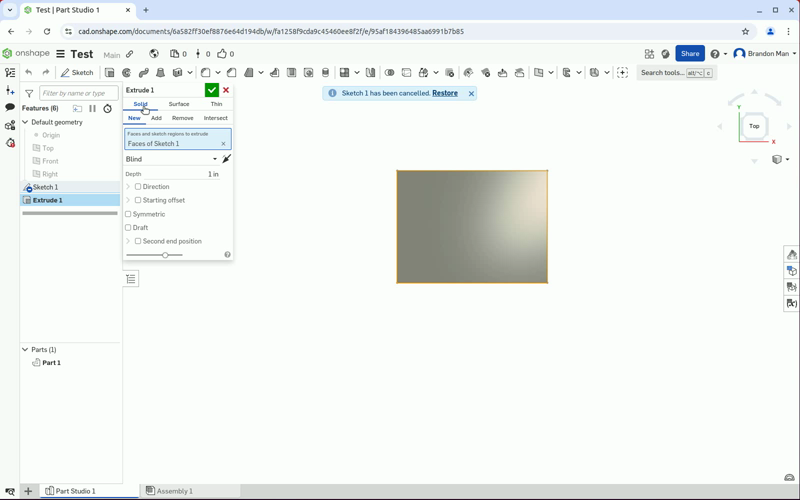
click(143, 106)
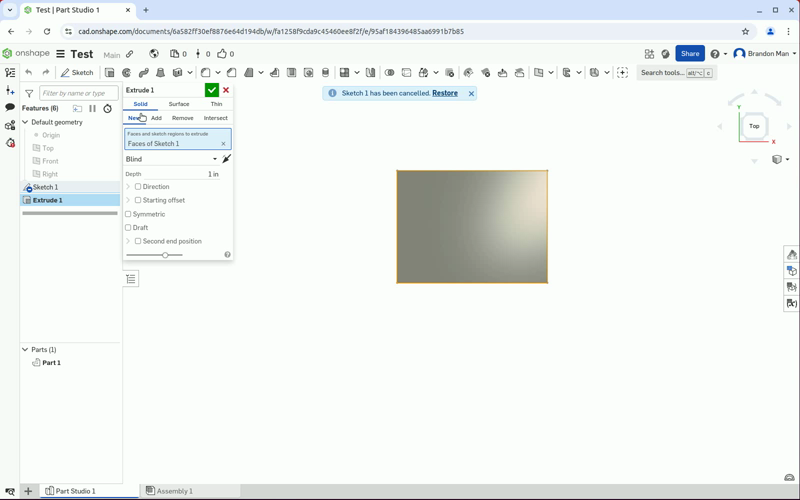
mouse_move(137, 120)
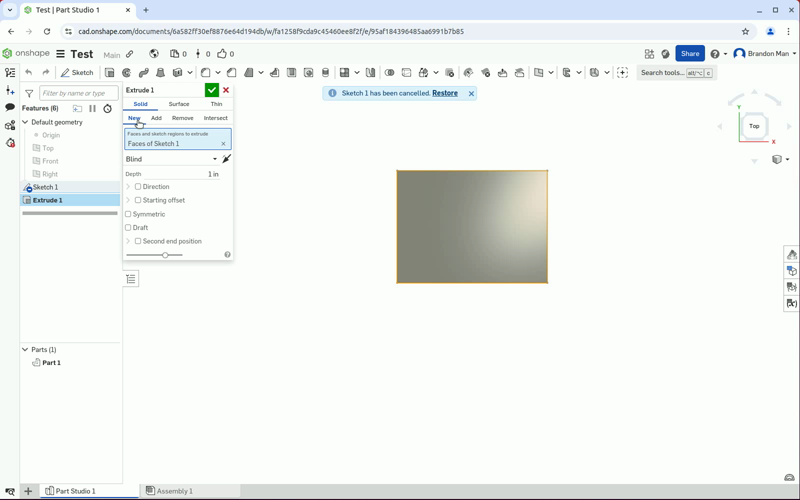
click(137, 120)
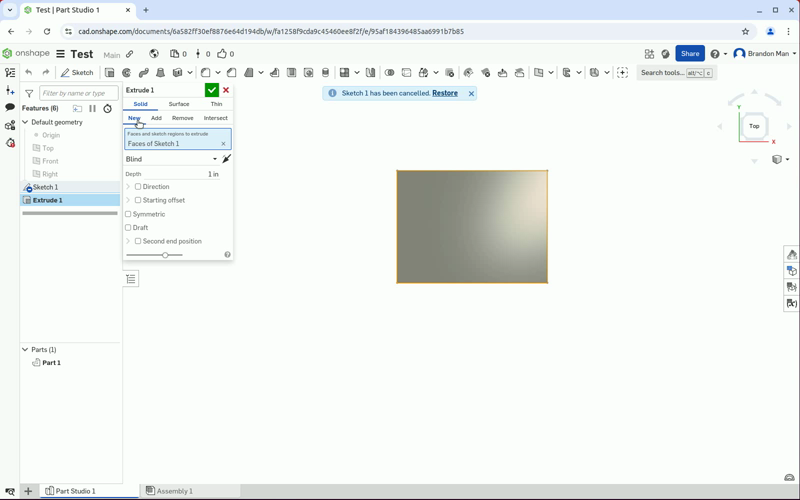
key(tab, 4)
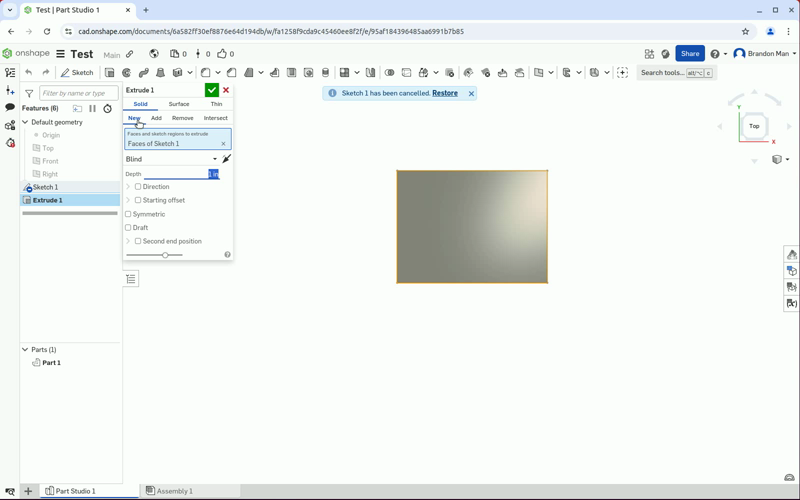
text(15.887)
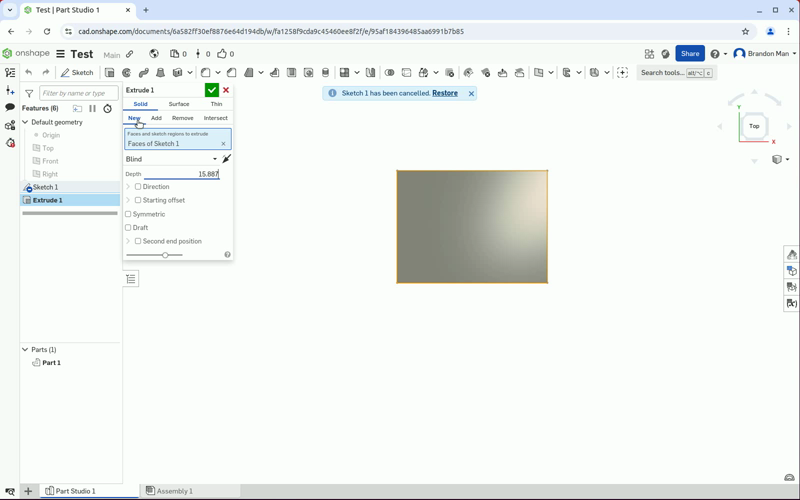
key(enter)
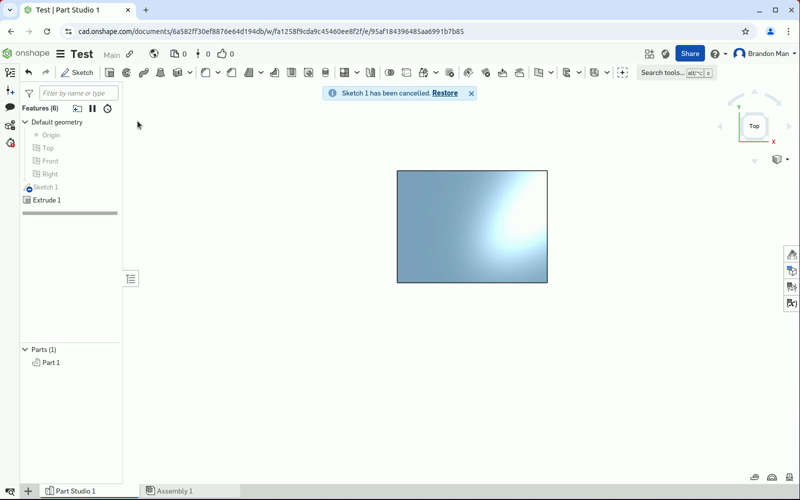
key(shift+h)
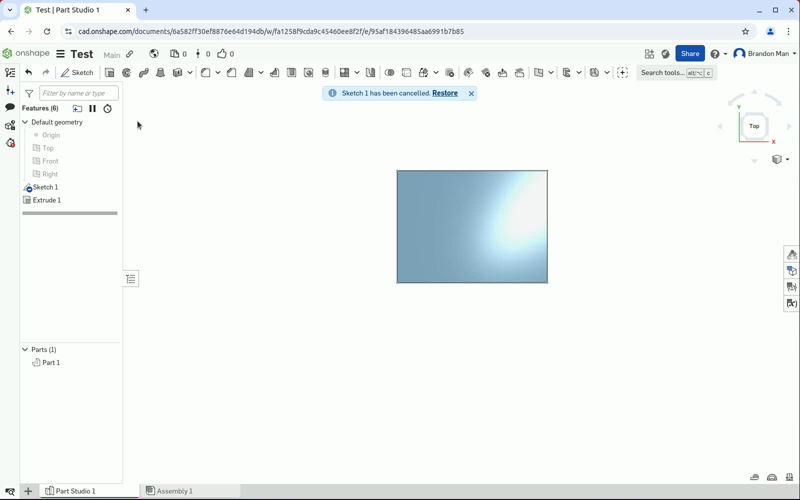
key(shift+h)
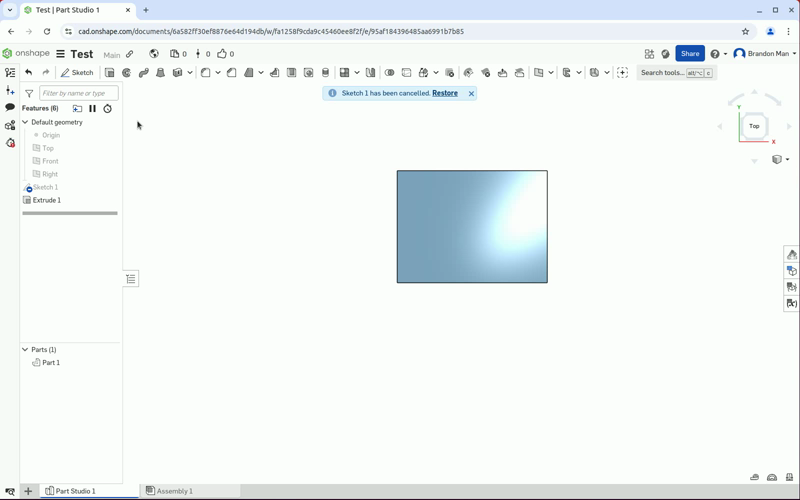
mouse_move(73, 189)
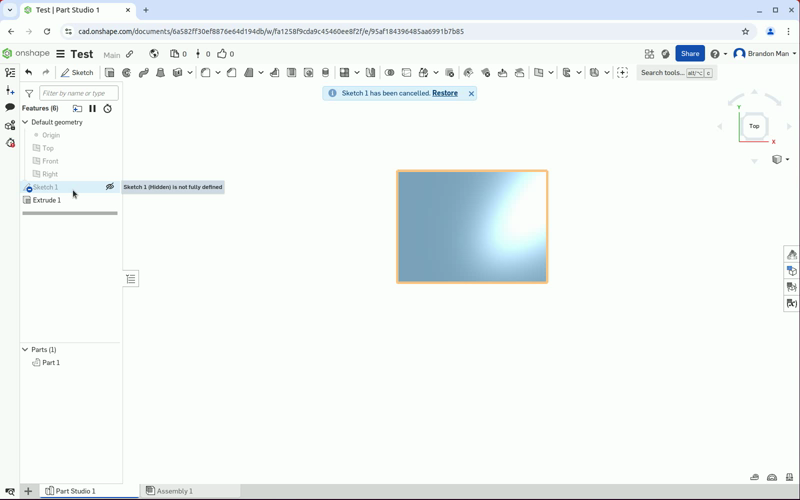
click(73, 189)
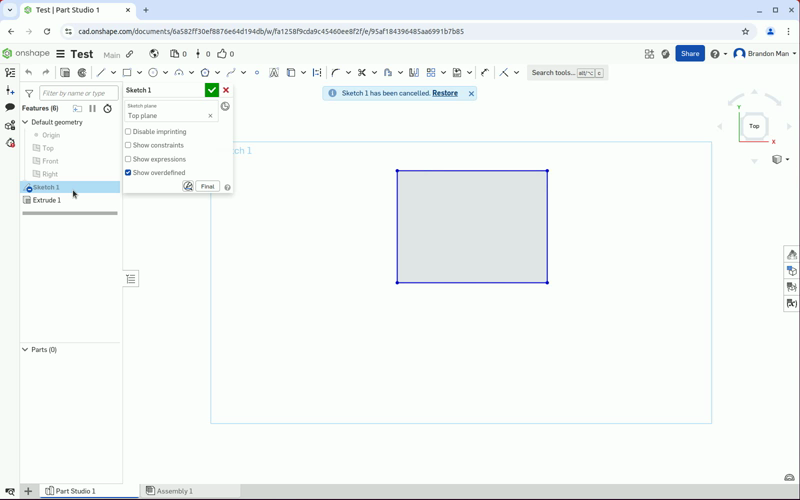
mouse_move(229, 92)
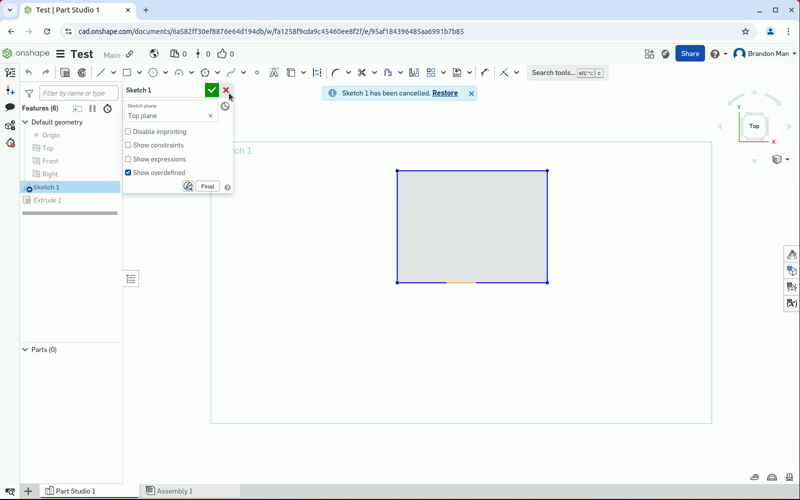
click(229, 92)
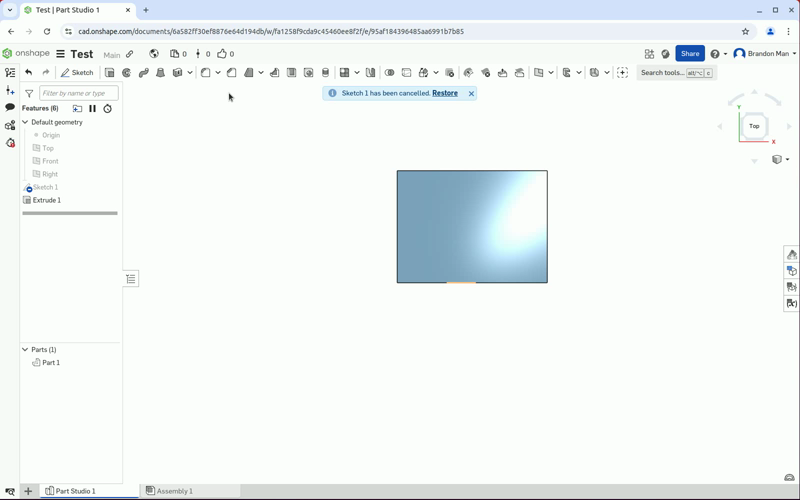
mouse_move(73, 352)
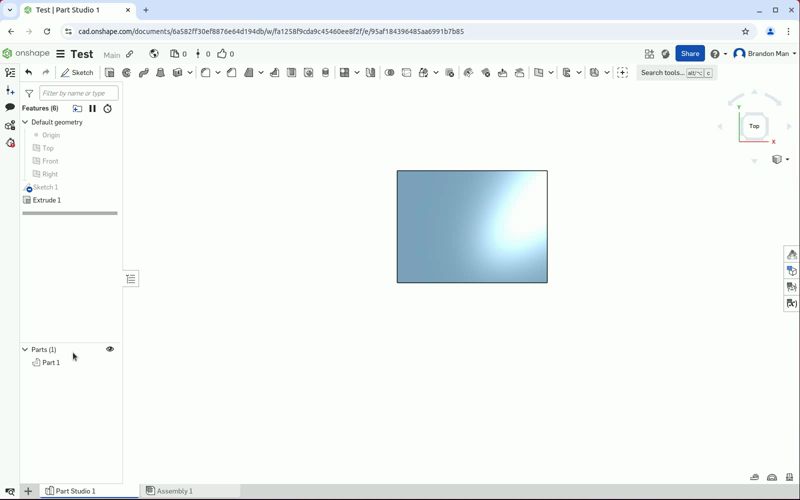
key(y)
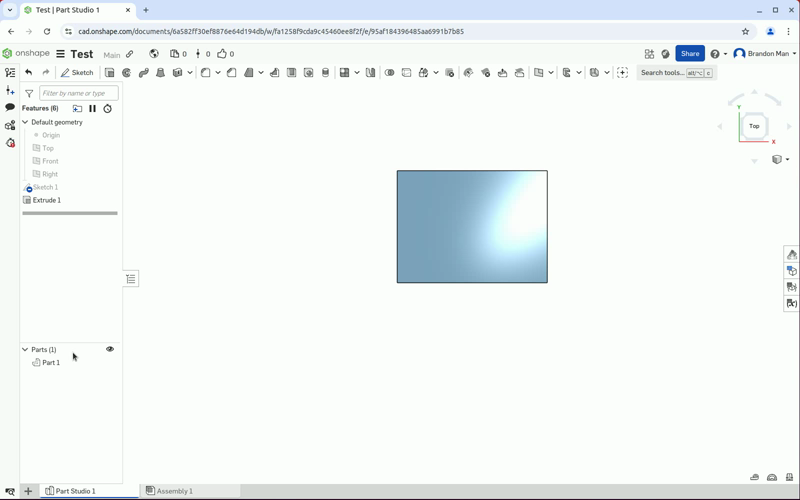
key(shift+p)
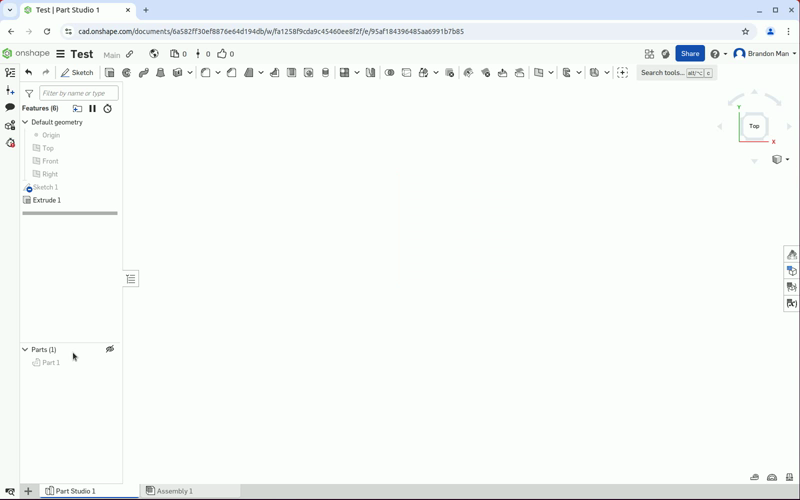
key(space)
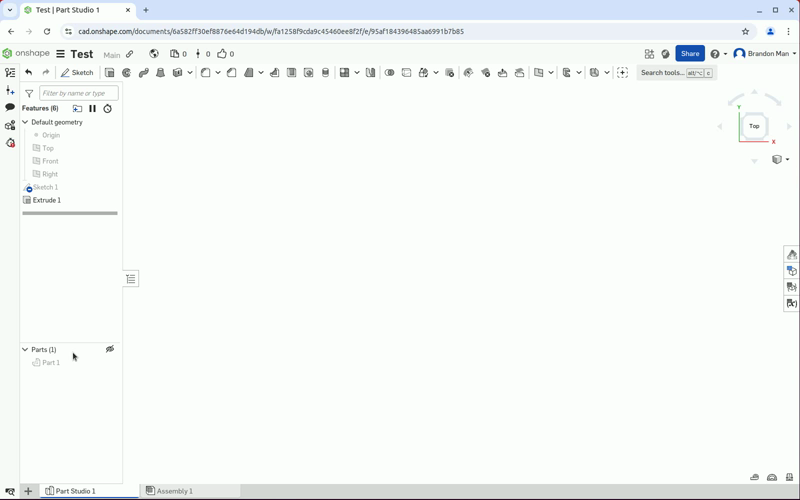
key_down(shift)
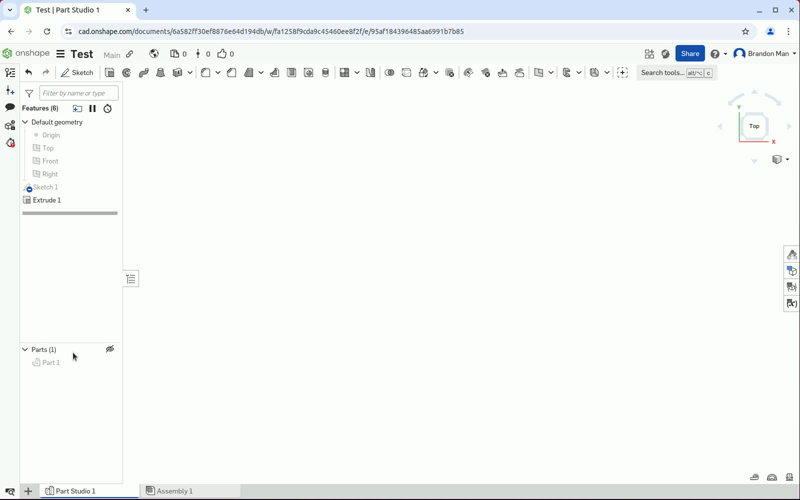
key(up)
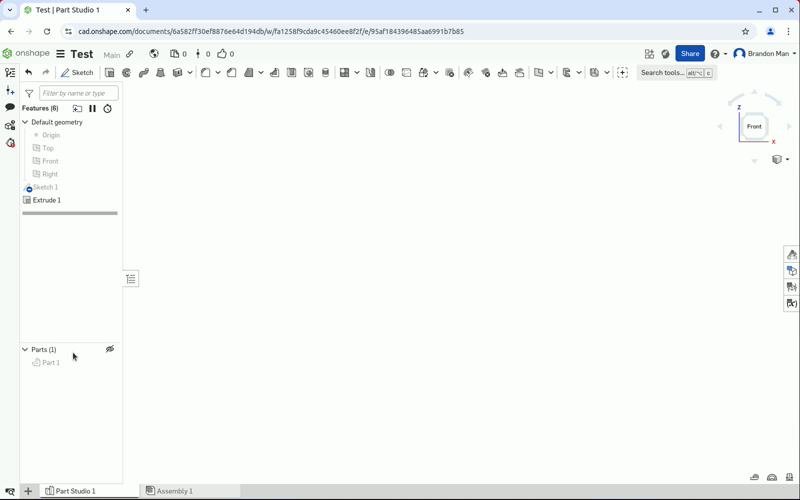
key_up(shift)
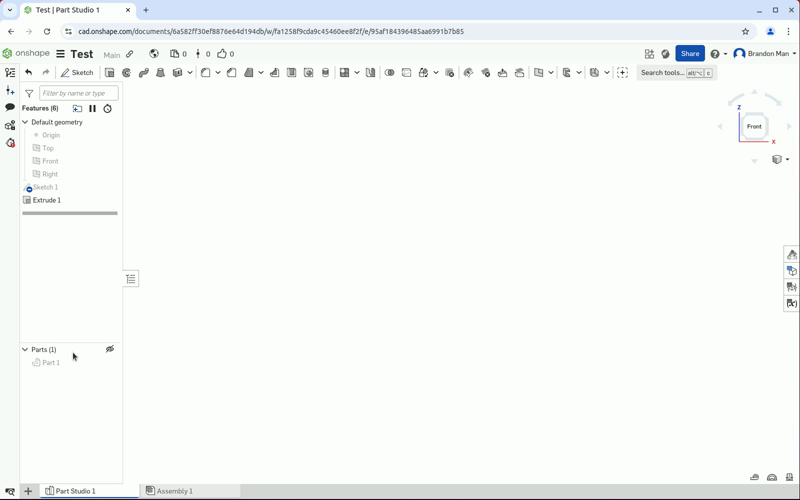
key(space)
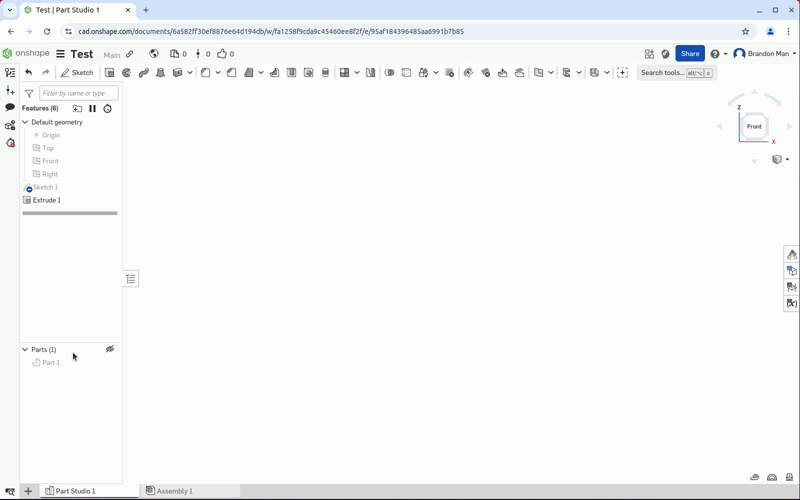
key_down(shift)
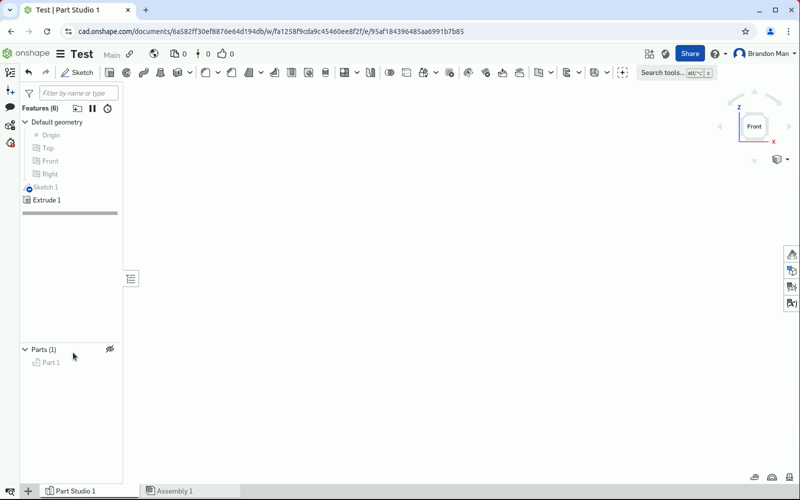
key(left)
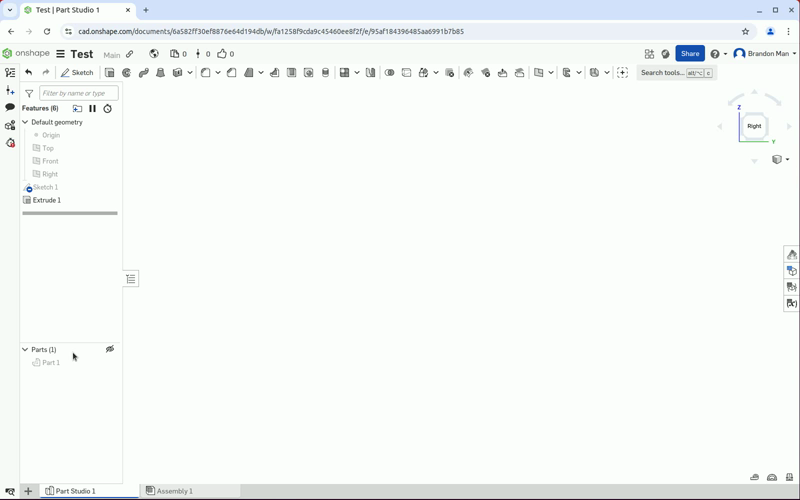
key_up(shift)
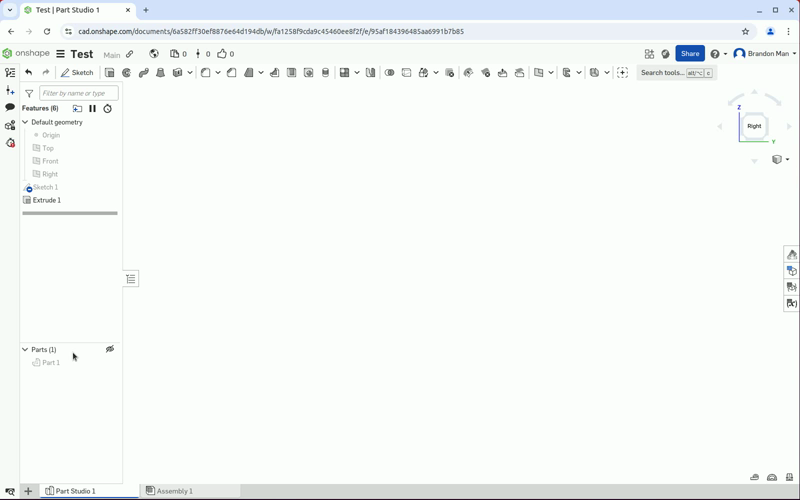
mouse_move(73, 352)
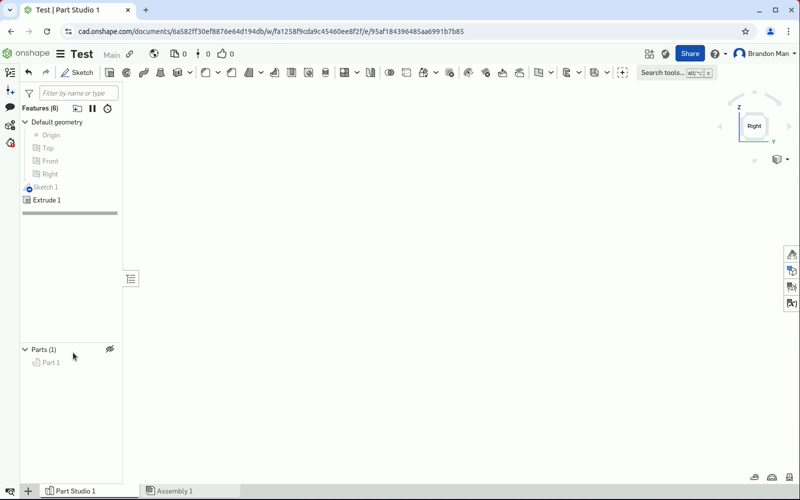
key(shift+y)
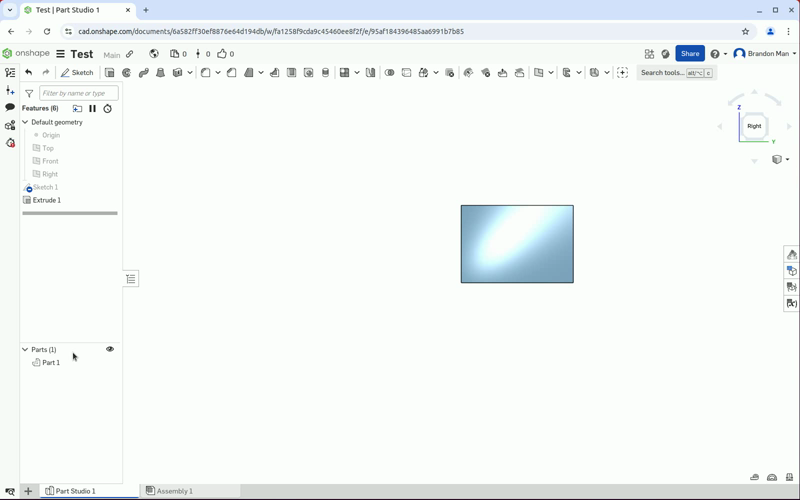
mouse_move(541, 75)
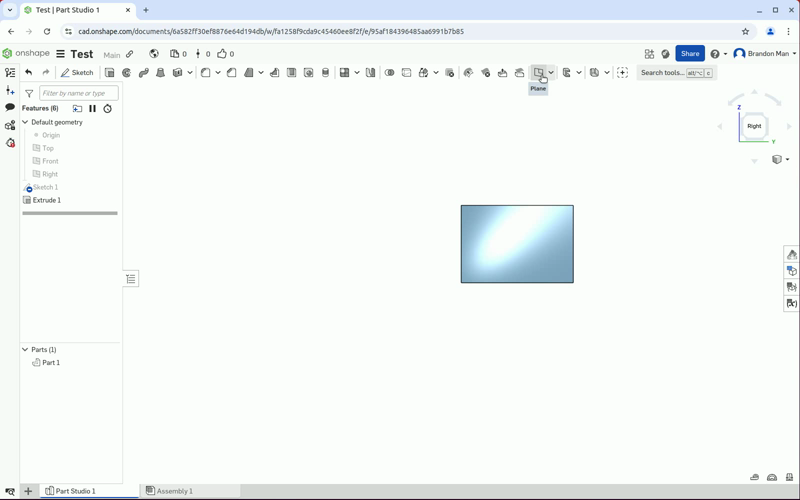
click(541, 75)
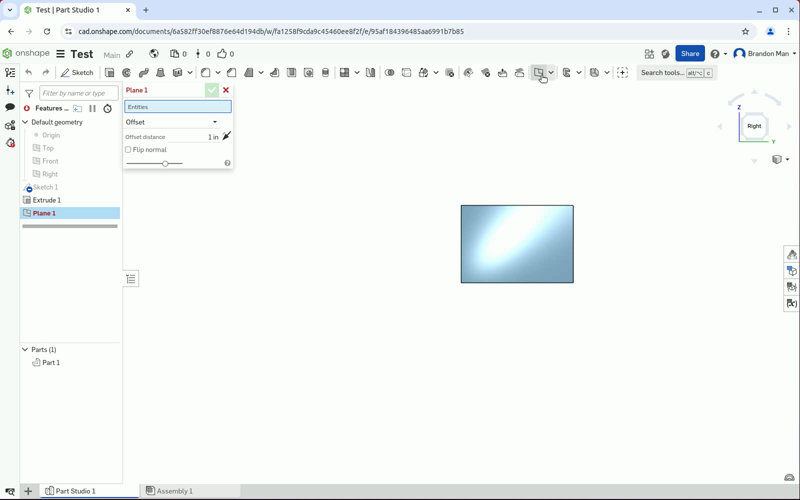
mouse_move(73, 176)
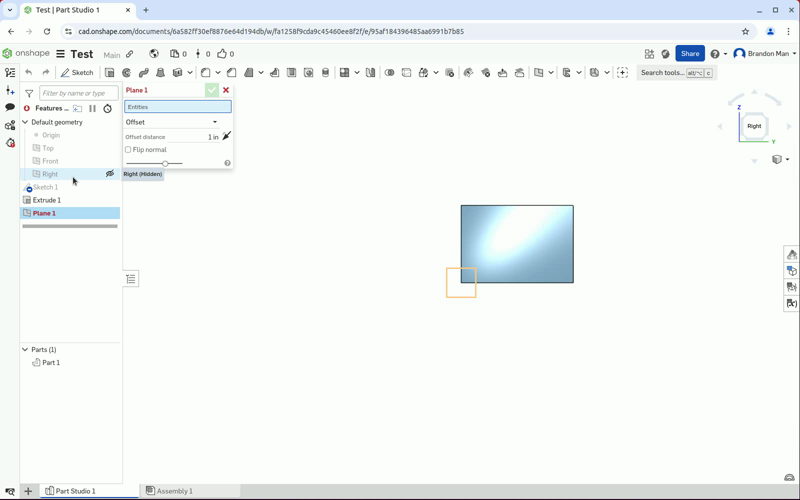
click(73, 176)
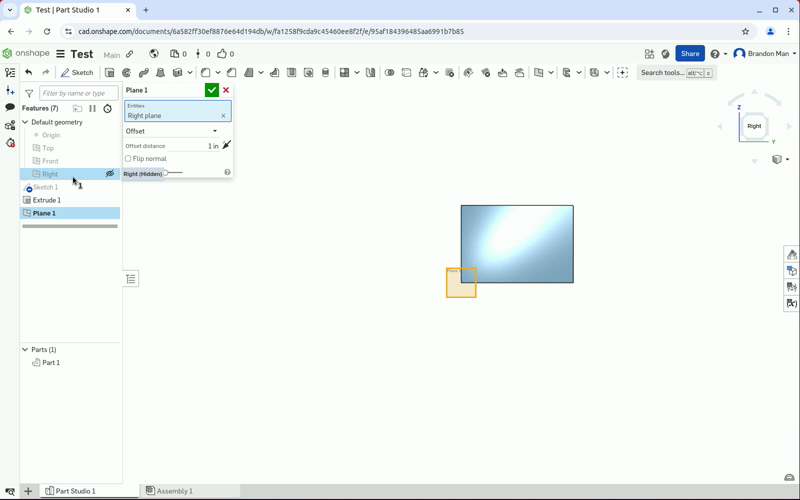
key(tab, 2)
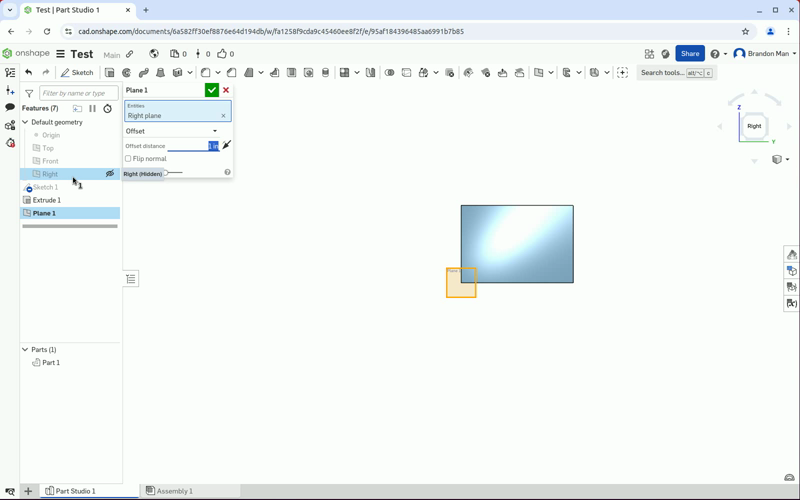
text(17.809)
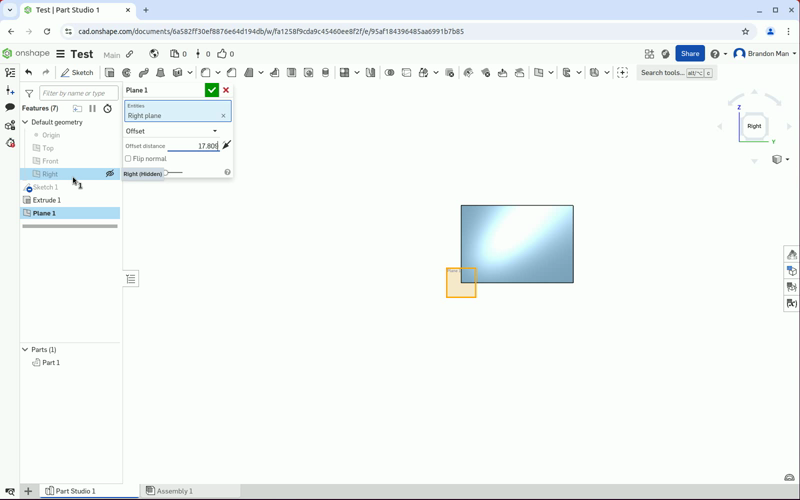
key(enter, 2)
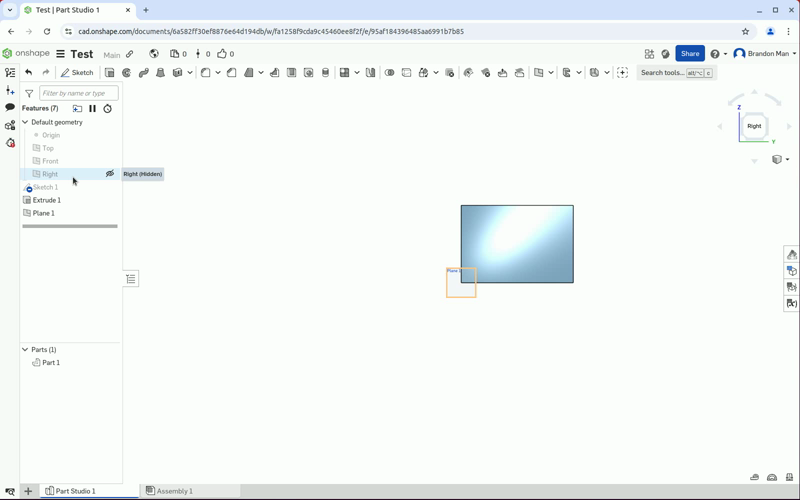
key(shift+s)
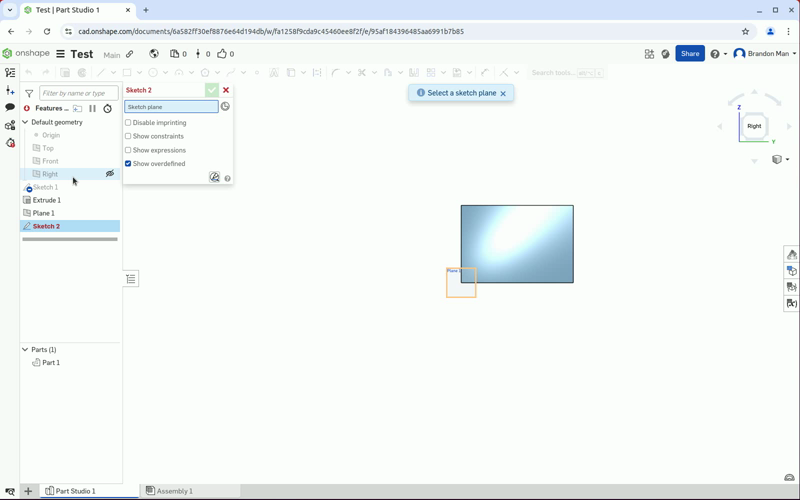
mouse_move(73, 215)
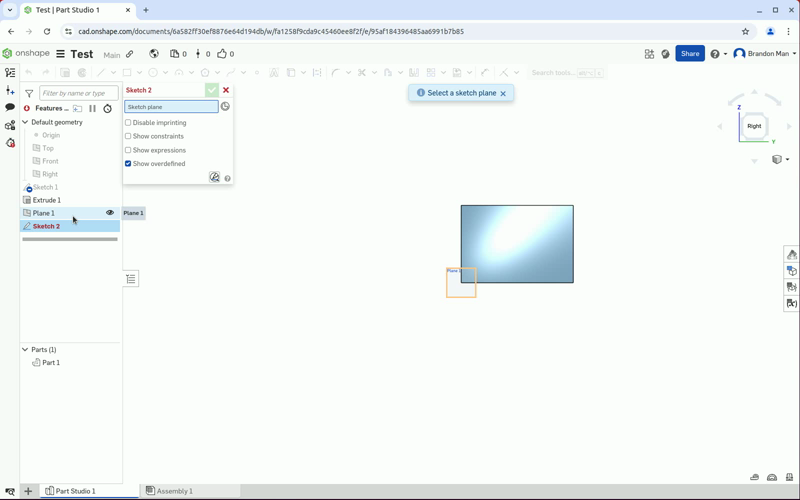
click(73, 215)
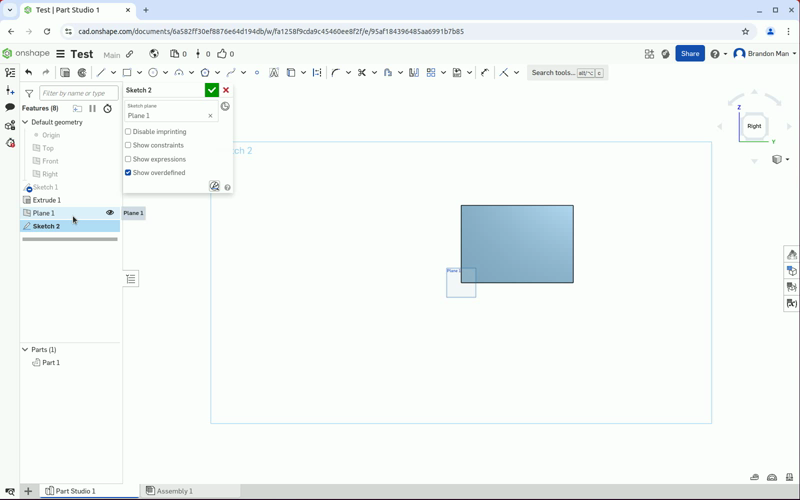
mouse_move(73, 352)
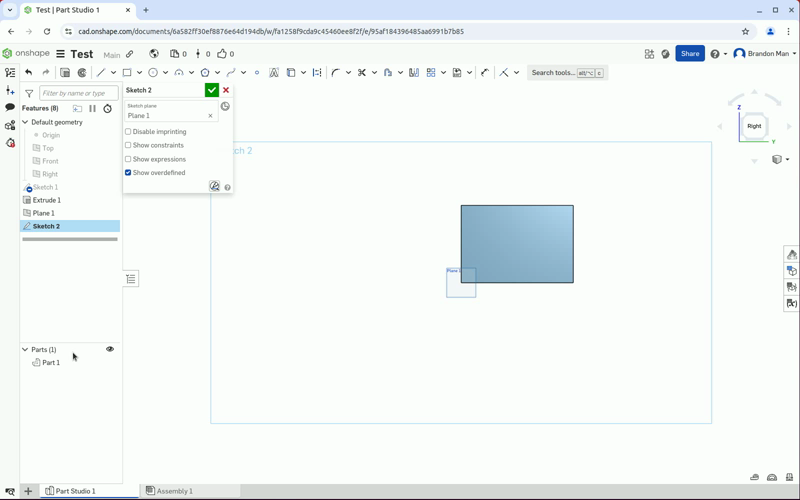
key(y)
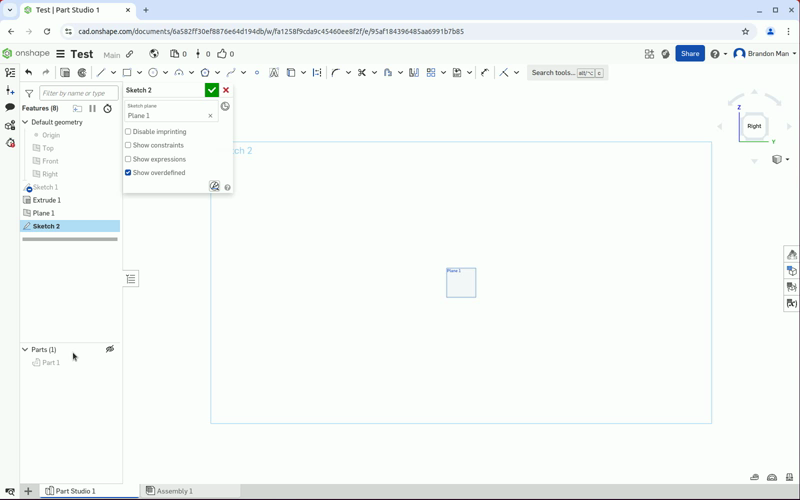
key(l)
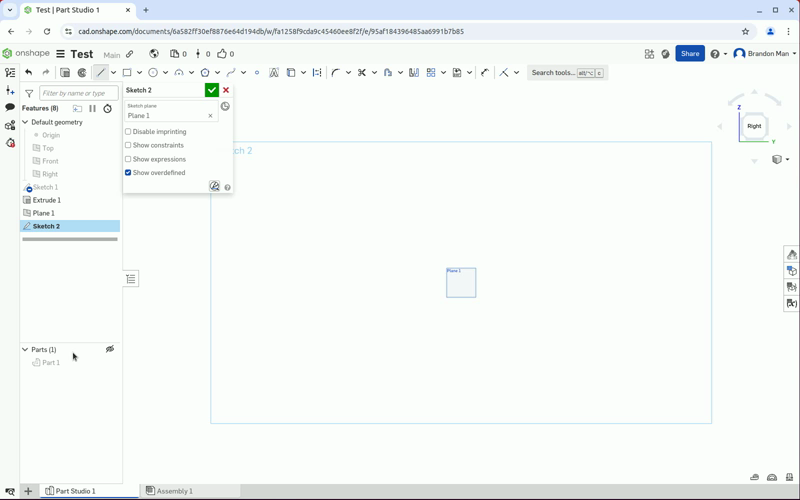
key_down(shift)
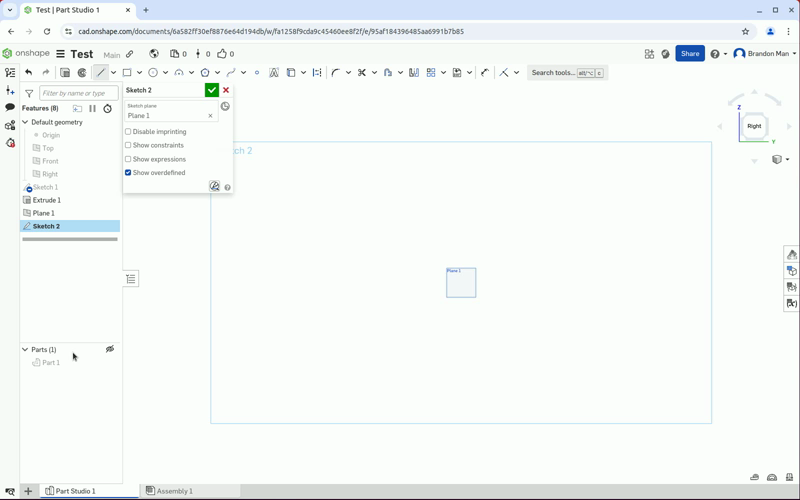
mouse_move(460, 267)
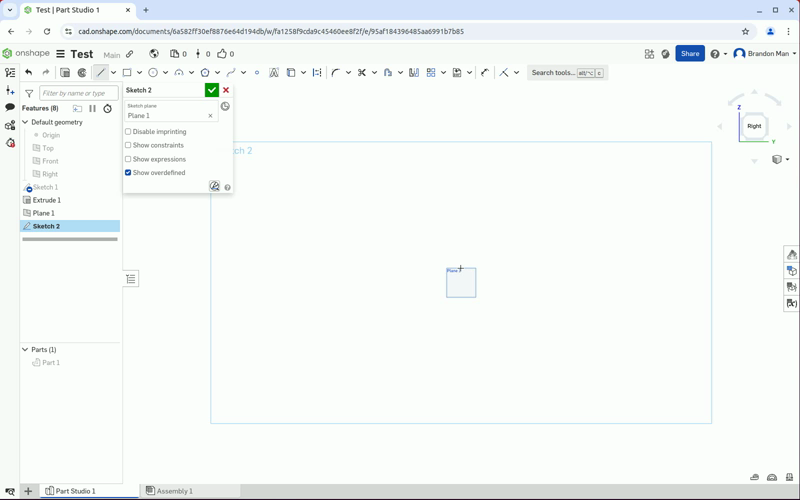
click(460, 267)
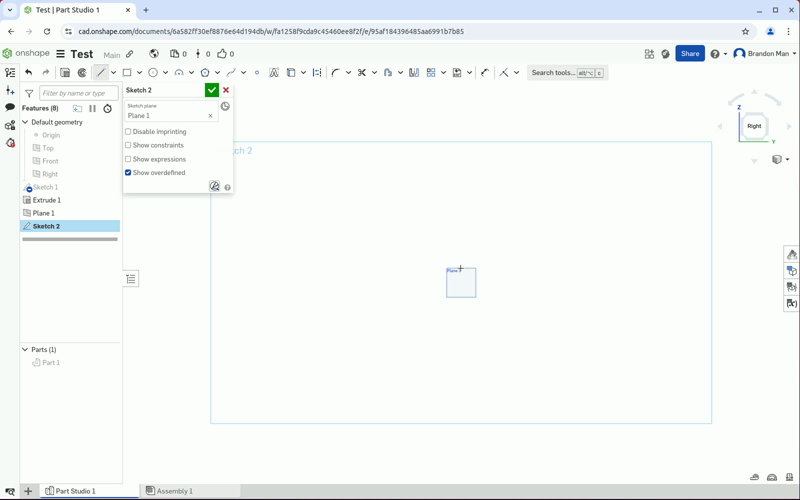
key_up(shift)
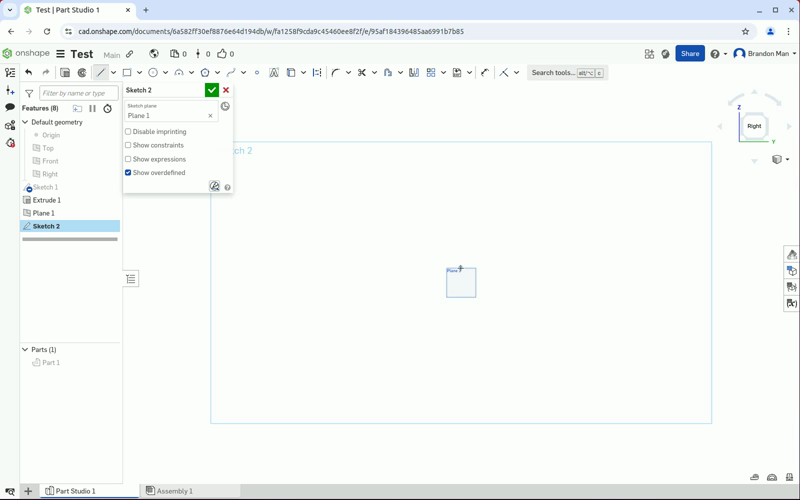
key_down(shift)
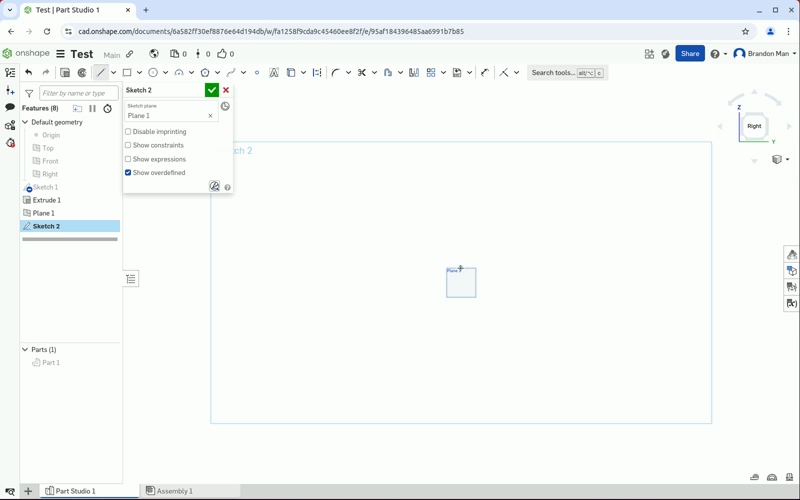
mouse_move(490, 267)
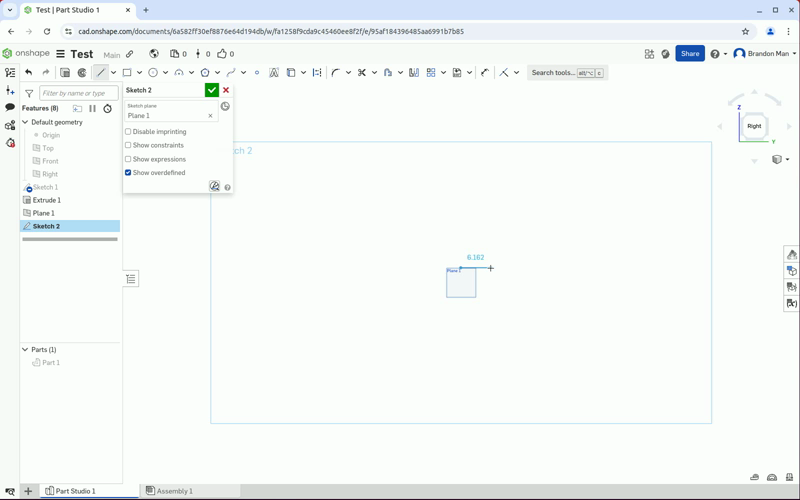
mouse_move(492, 267)
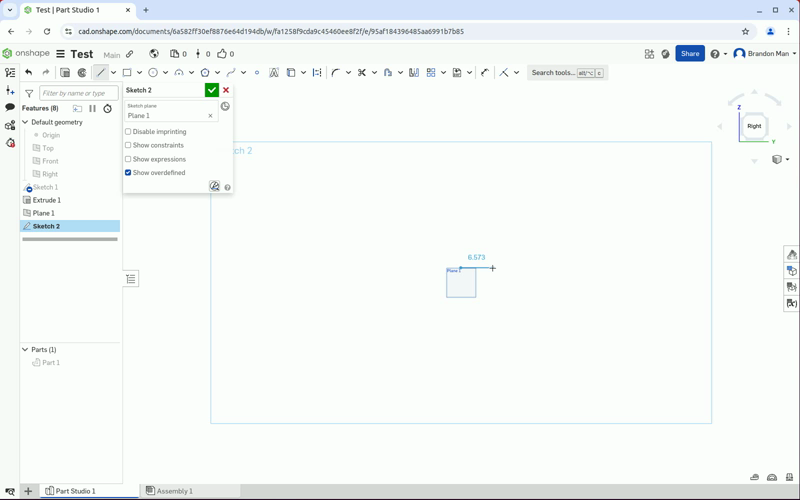
click(492, 267)
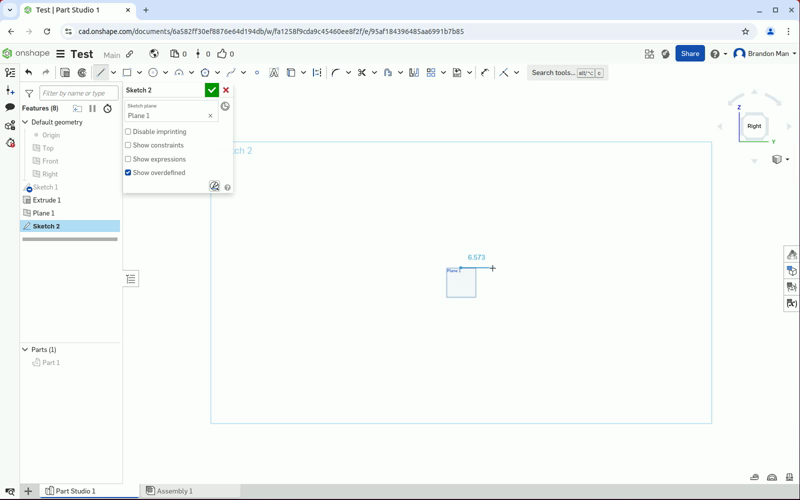
key_up(shift)
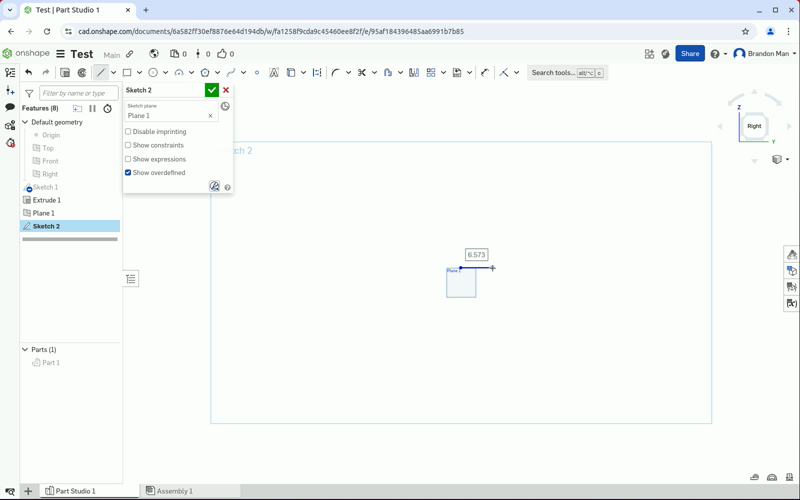
key_down(shift)
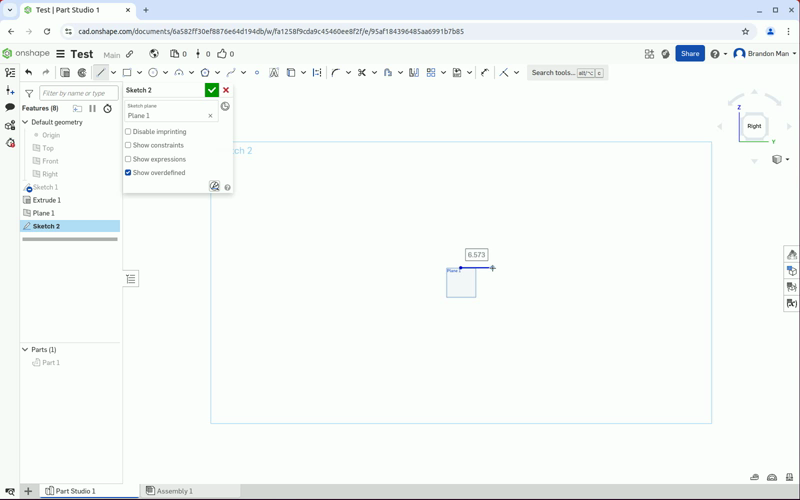
mouse_move(492, 206)
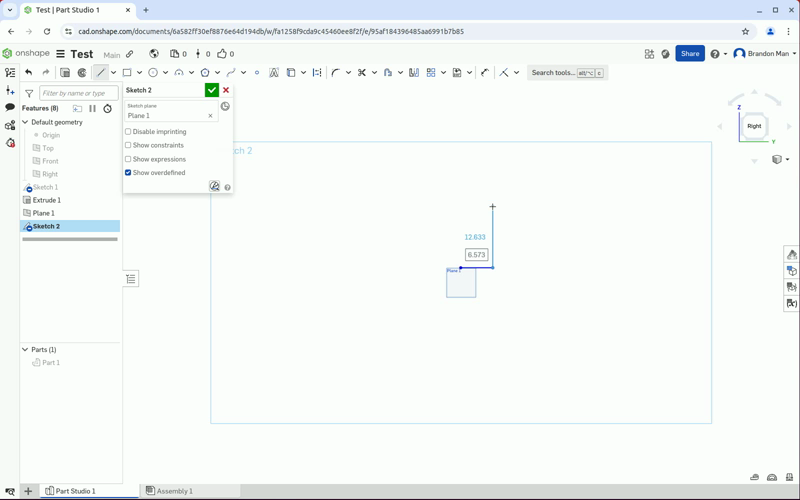
click(492, 206)
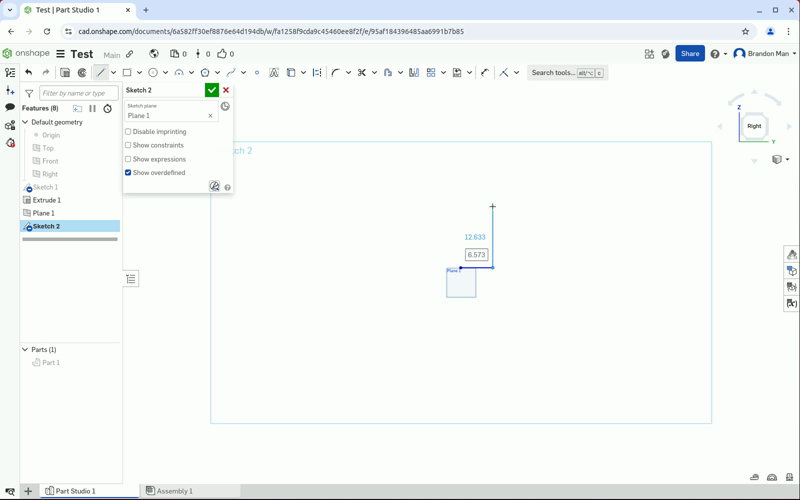
key_up(shift)
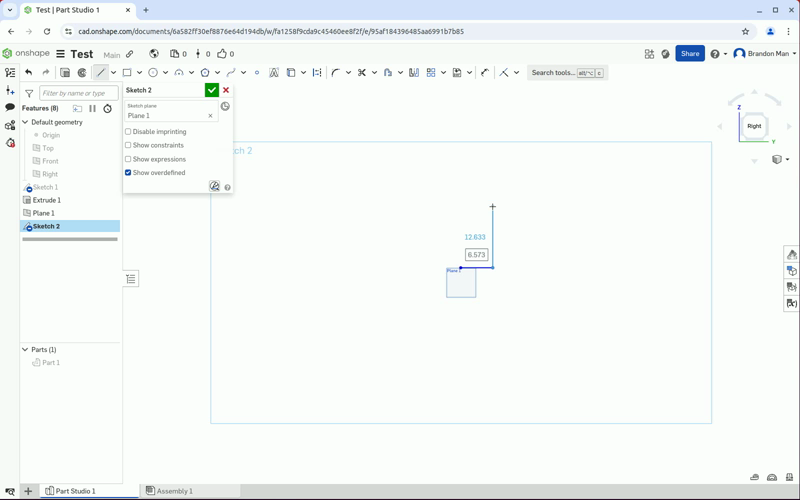
key_down(shift)
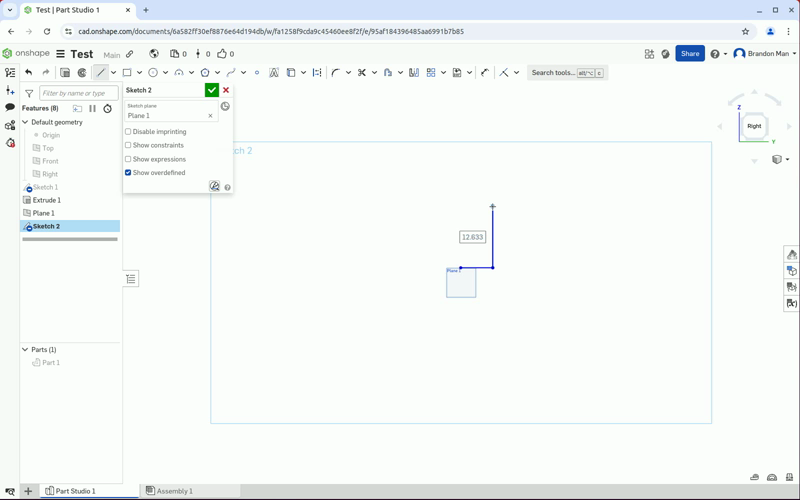
mouse_move(522, 206)
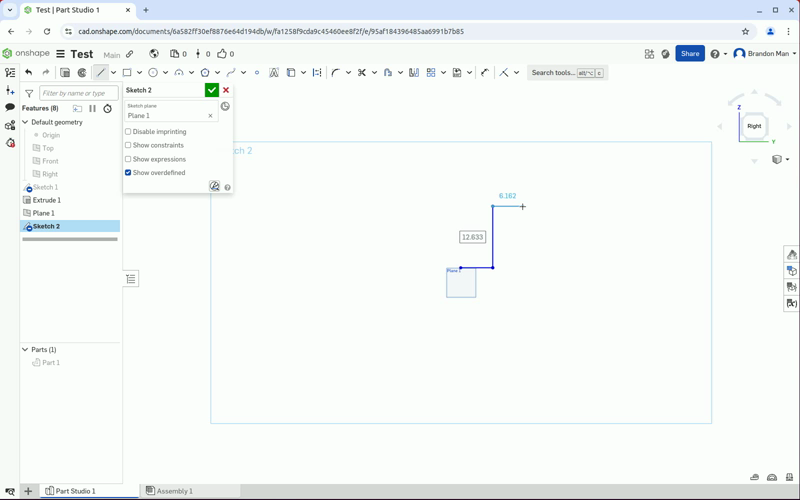
mouse_move(460, 206)
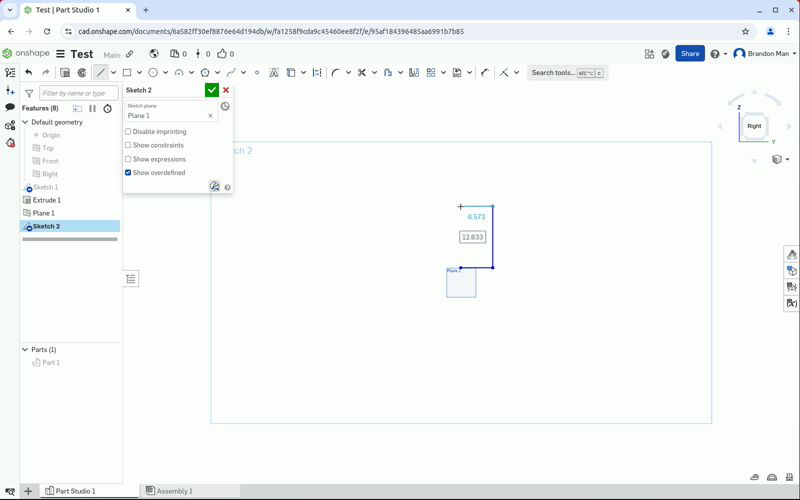
click(460, 206)
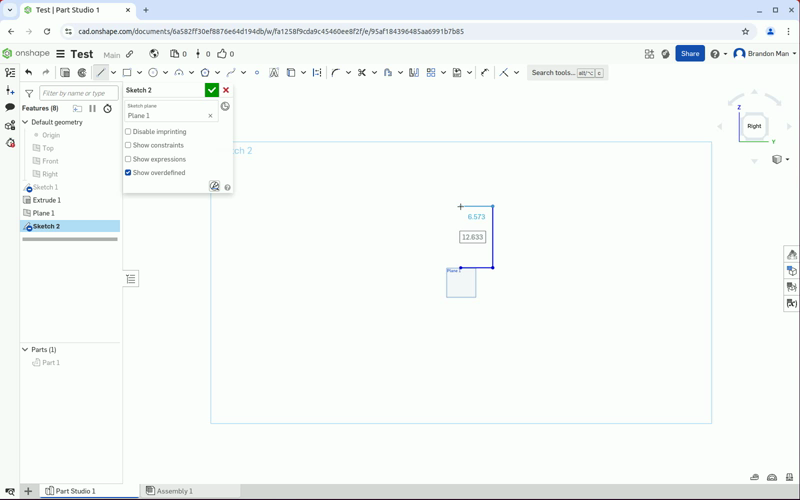
key_up(shift)
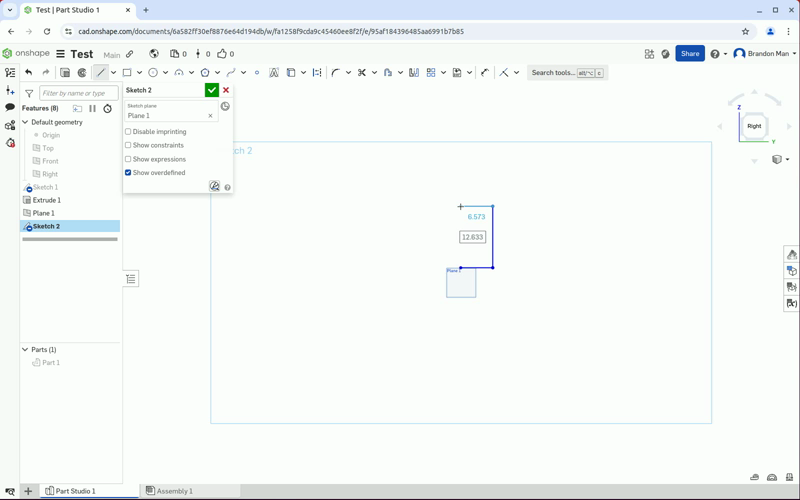
key_down(shift)
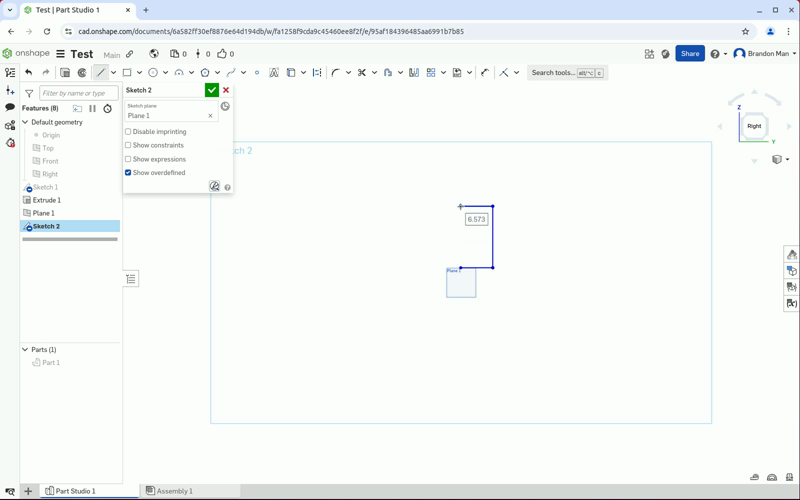
mouse_move(460, 267)
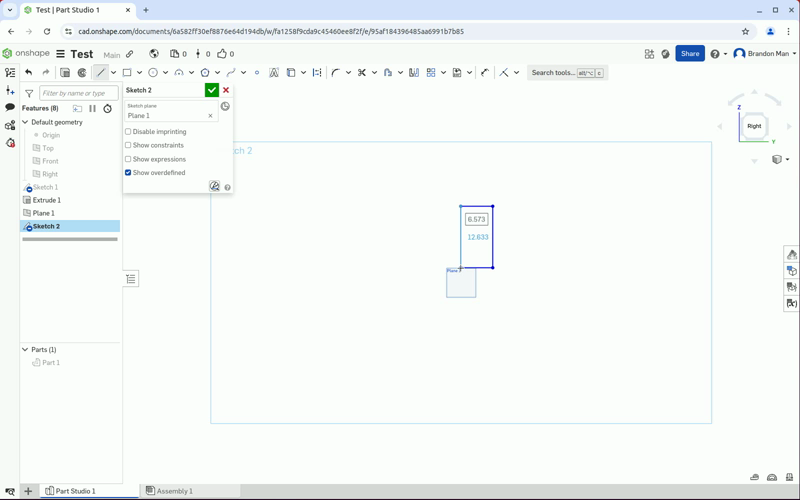
key_up(shift)
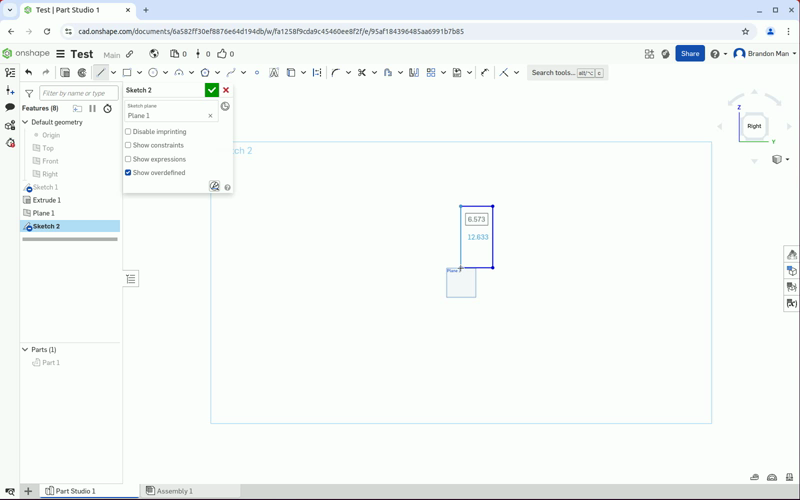
click(460, 267)
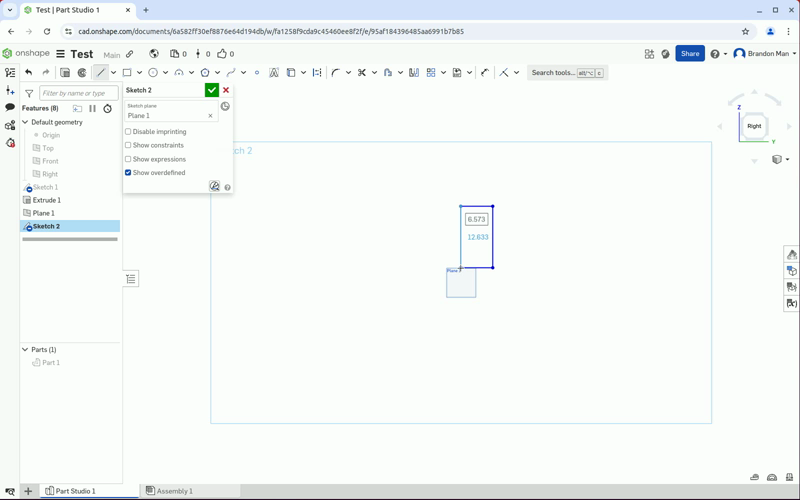
key(esc)
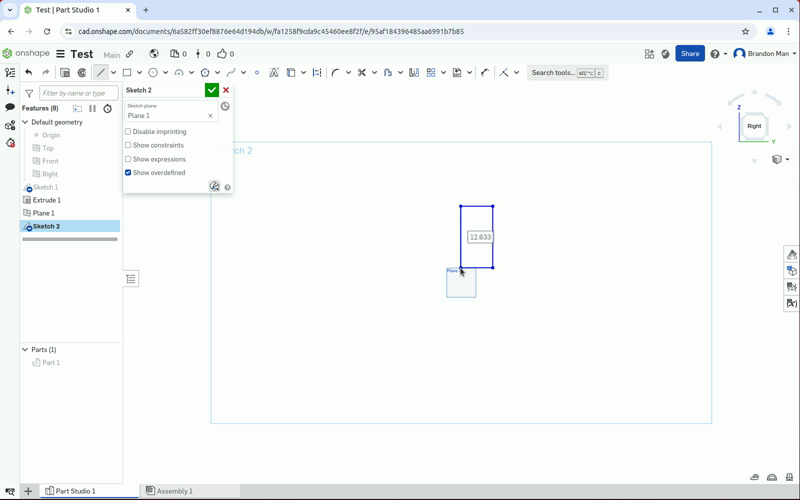
mouse_move(467, 225)
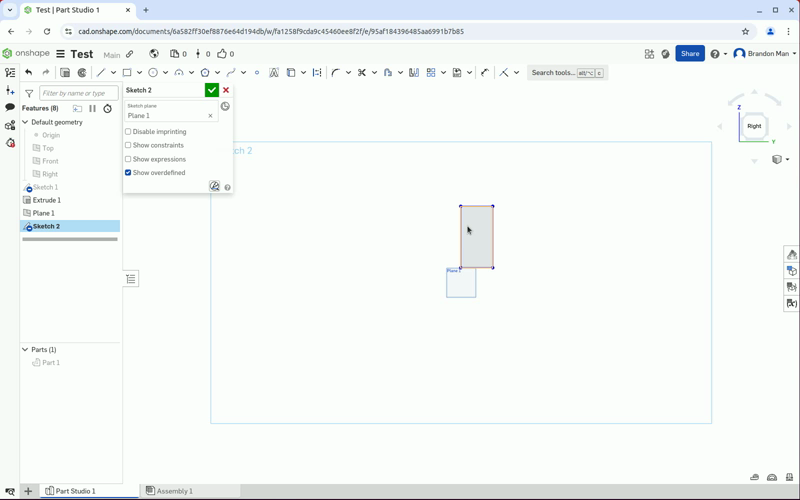
click(467, 225)
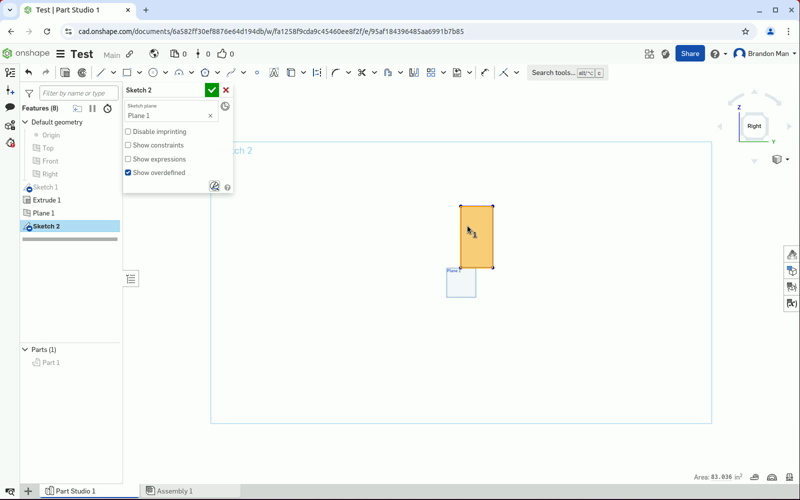
mouse_move(73, 352)
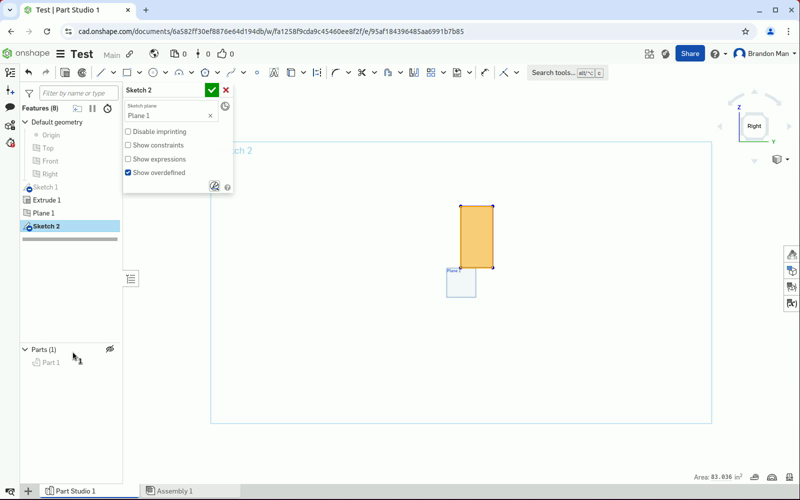
key(shift+y)
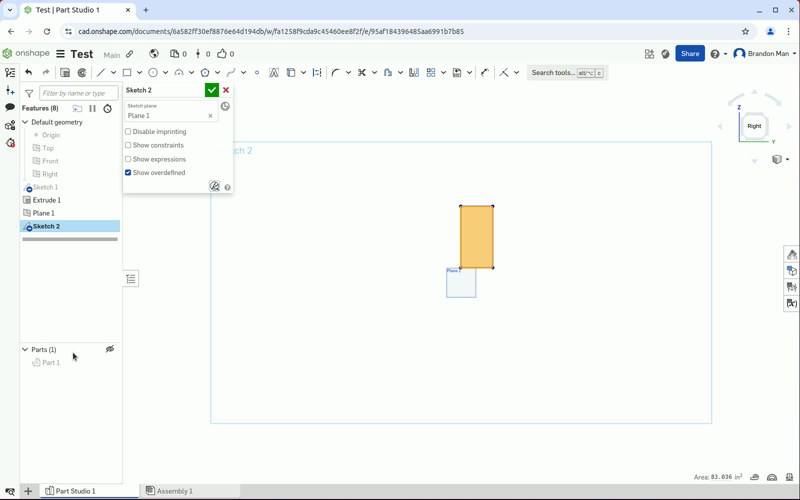
key(shift+e)
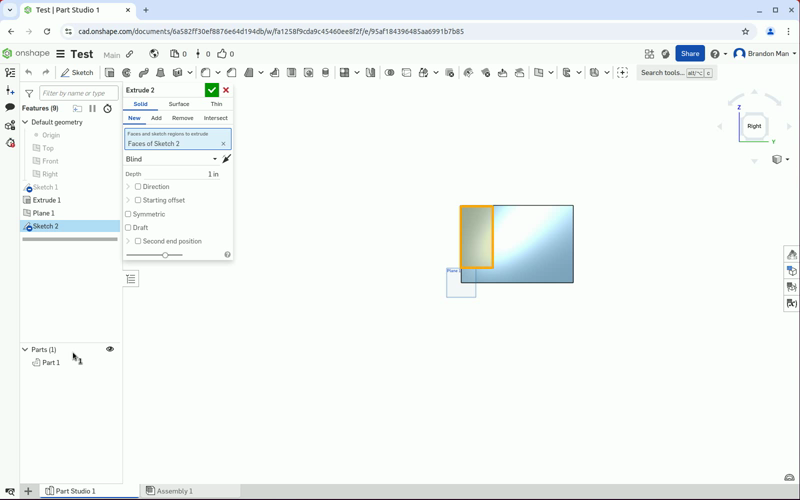
mouse_move(143, 106)
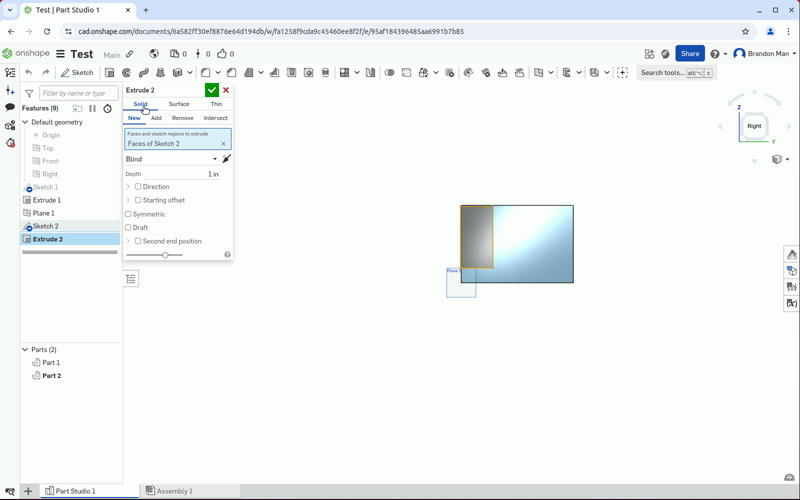
click(143, 106)
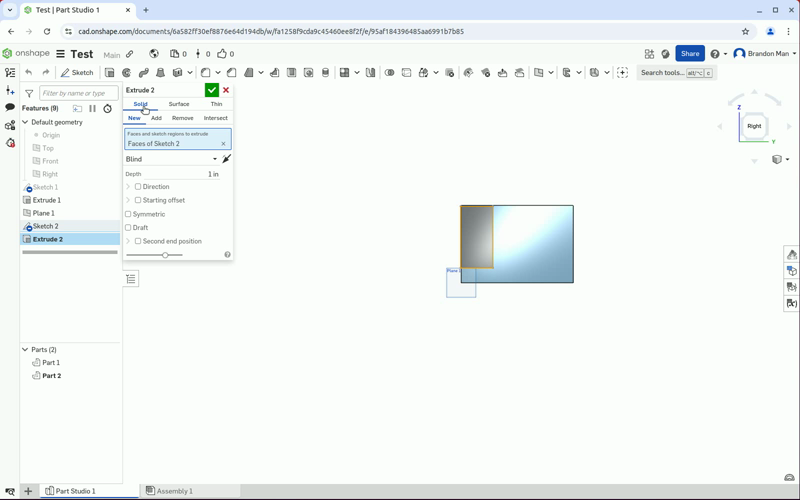
mouse_move(186, 120)
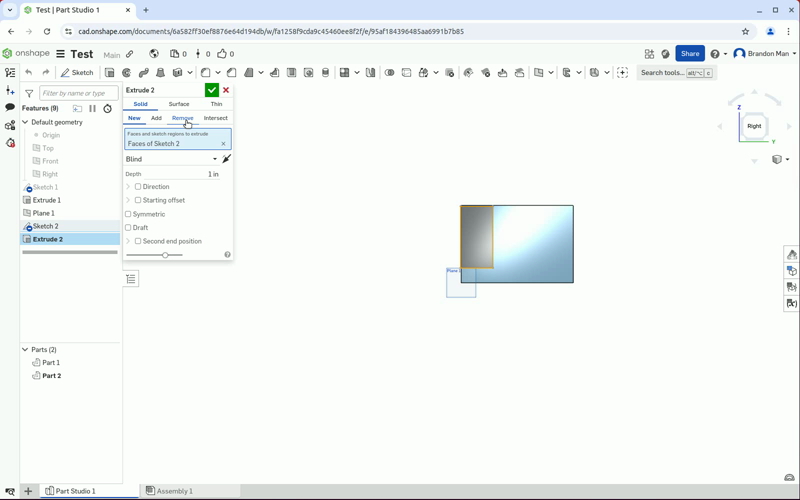
click(186, 120)
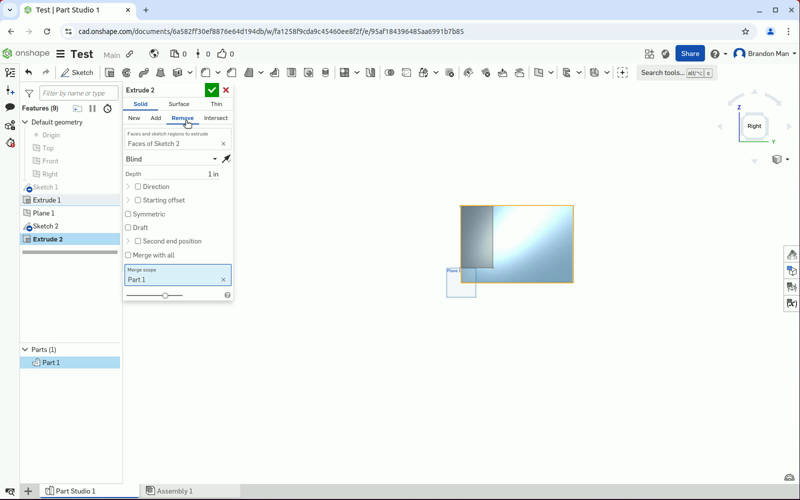
key(tab, 4)
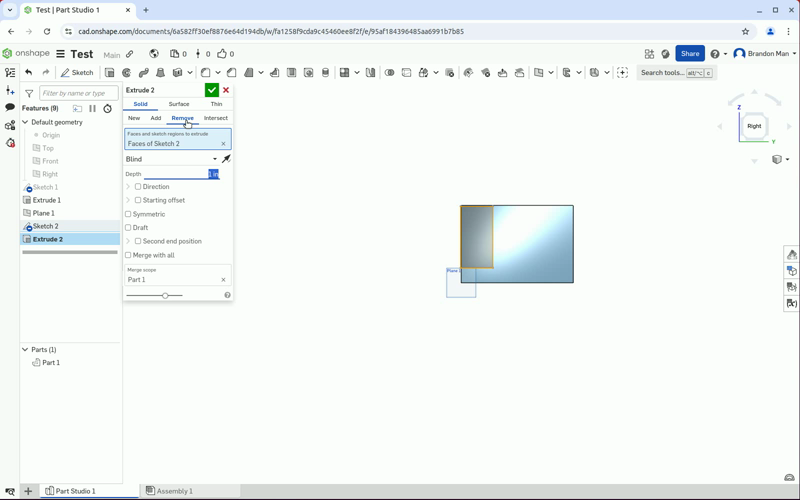
text(30.811)
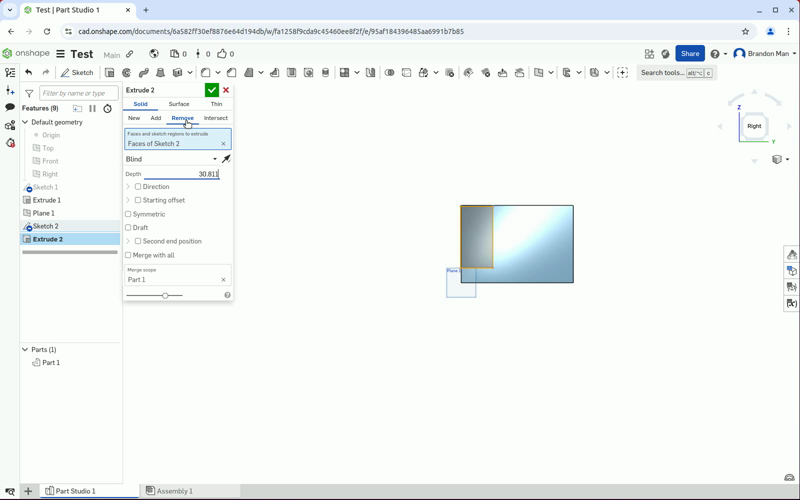
key(tab, 6)
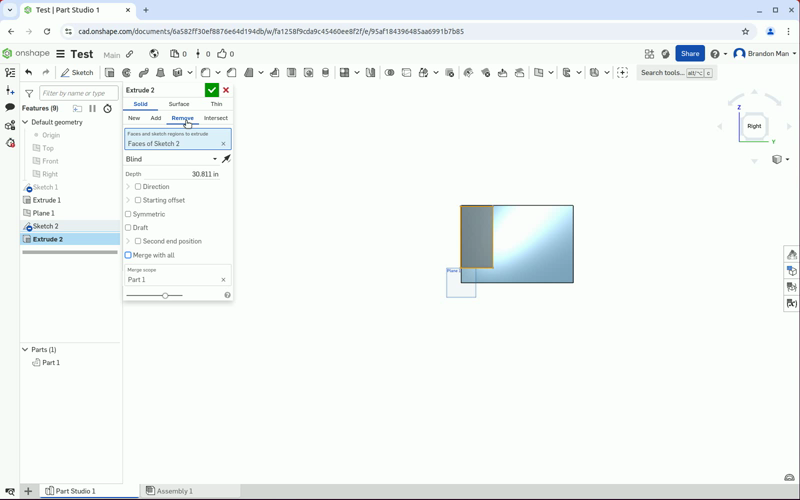
key(space)
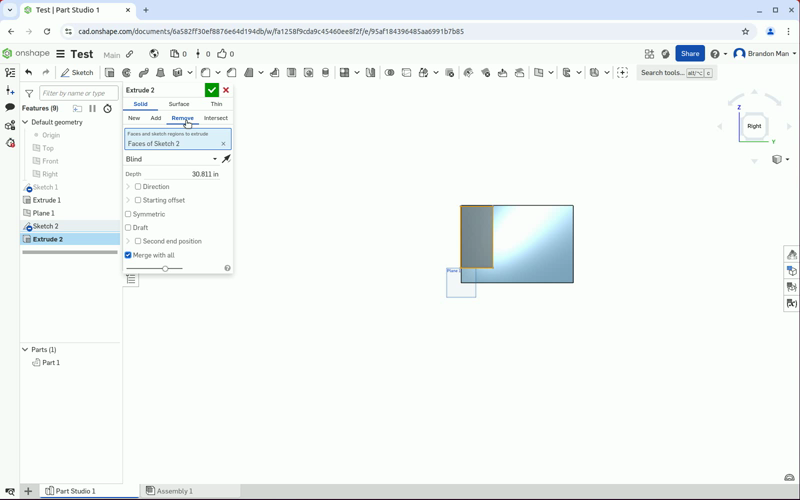
key(enter)
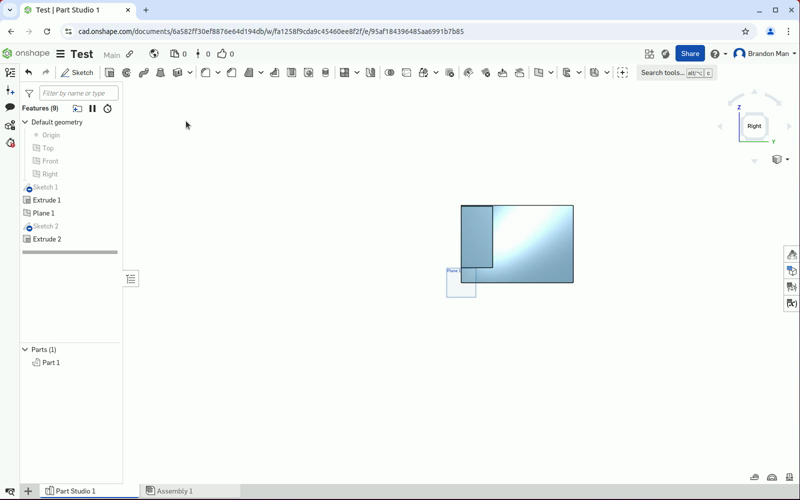
key(shift+h)
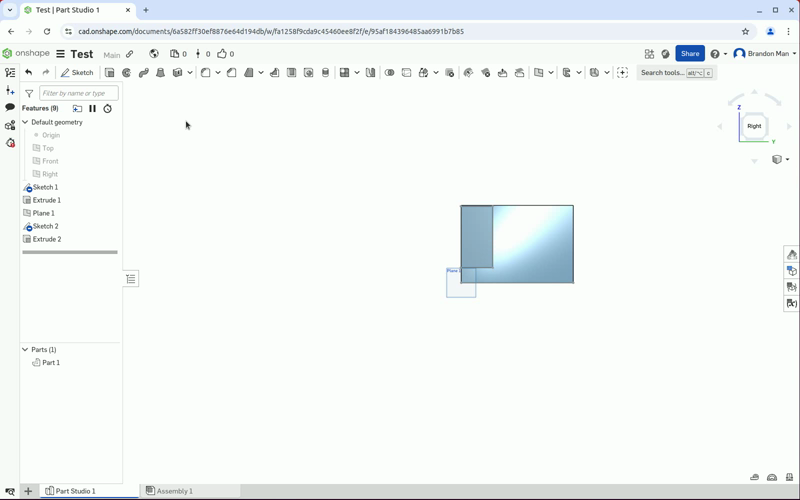
key(shift+h)
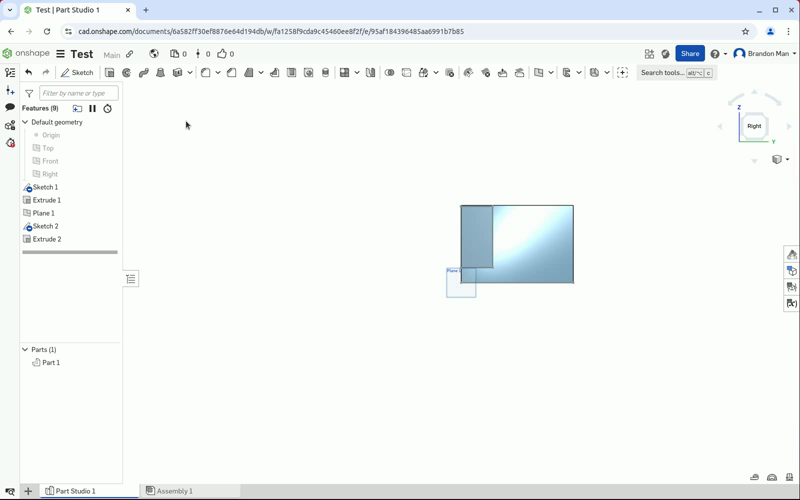
key(shift+7)
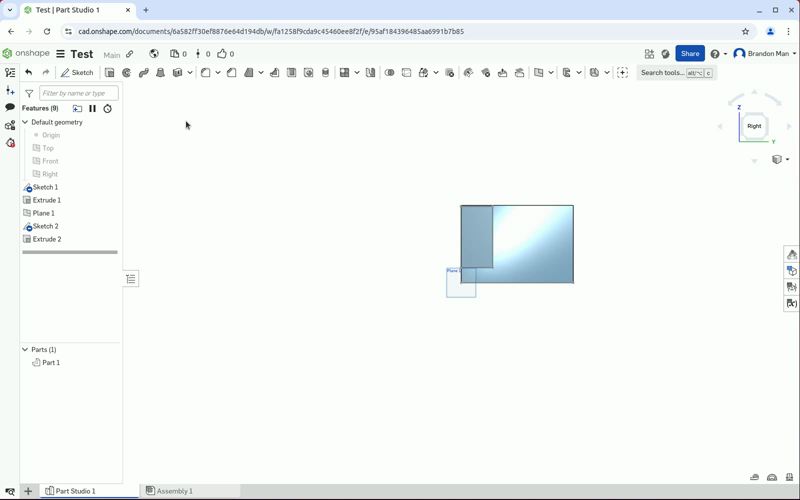
key(right, 2)
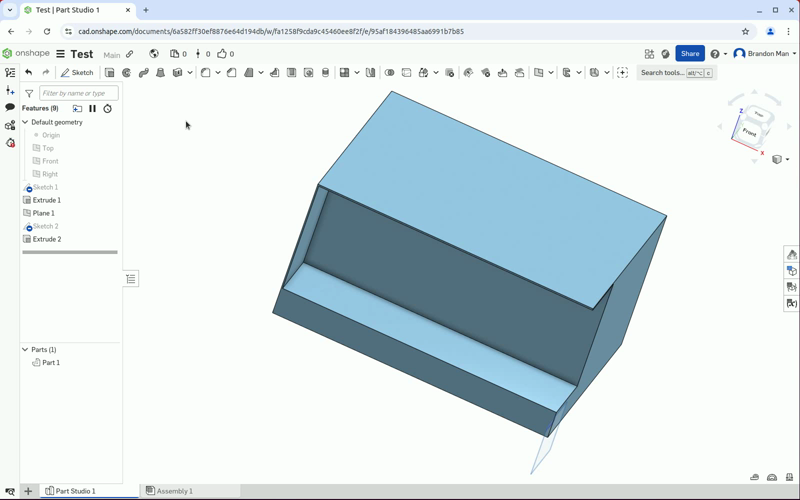
key(down, 2)
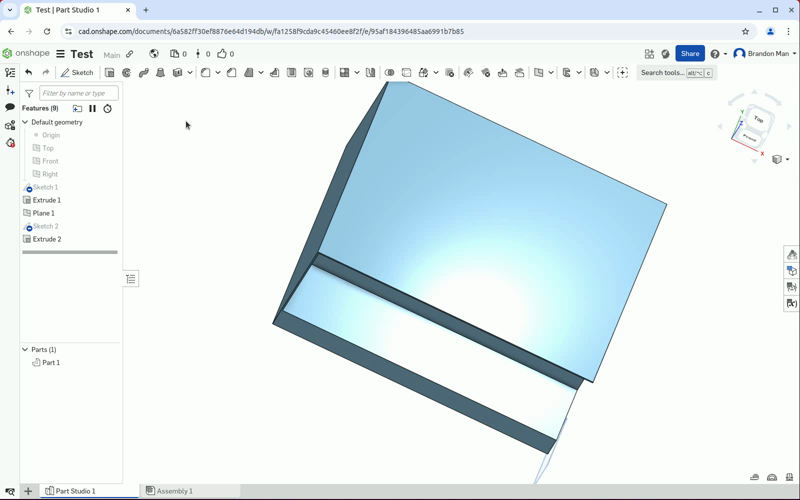
key(up, 2)
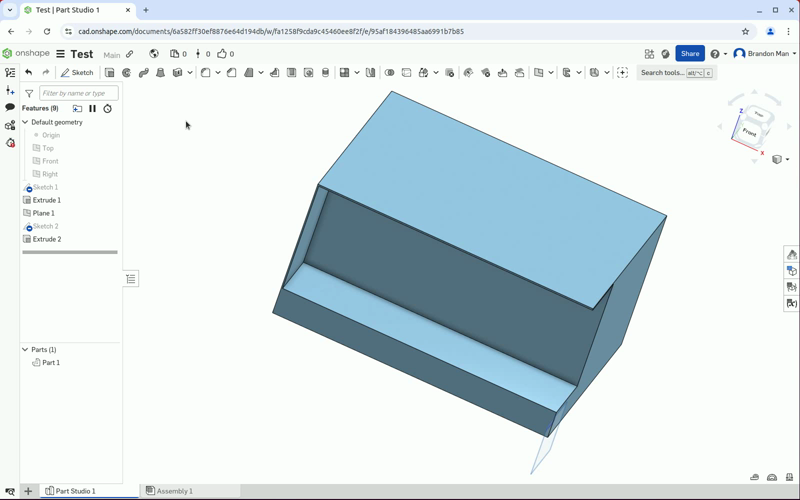
key(left, 2)
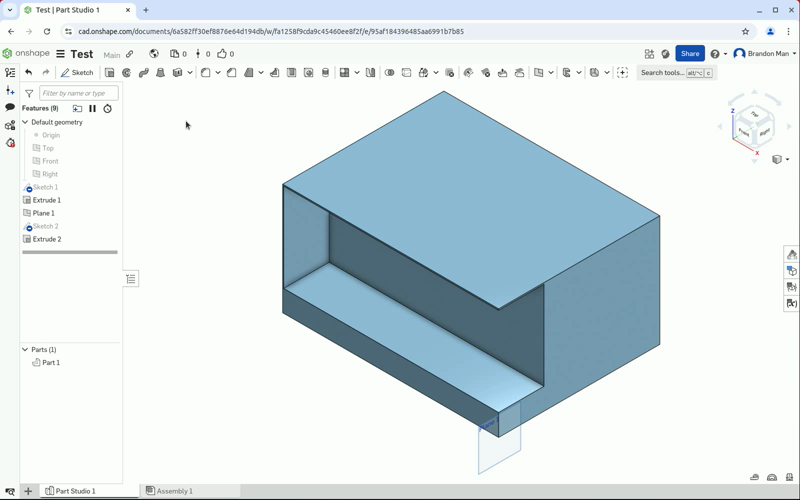
mouse_move(73, 189)
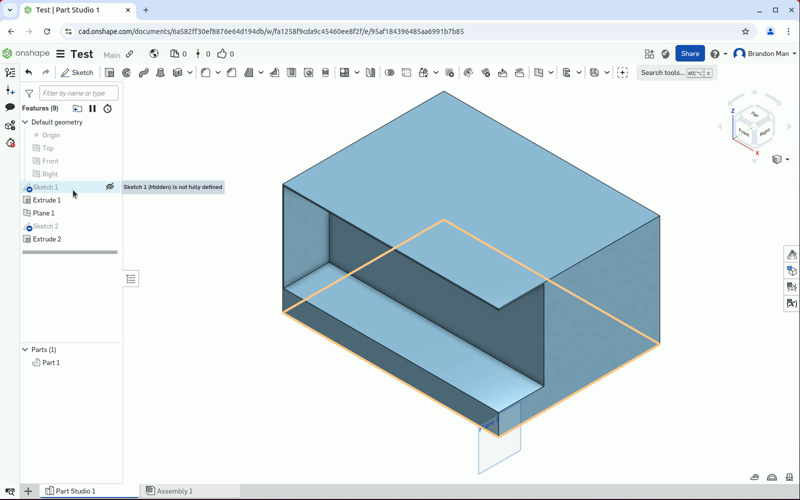
click(73, 189)